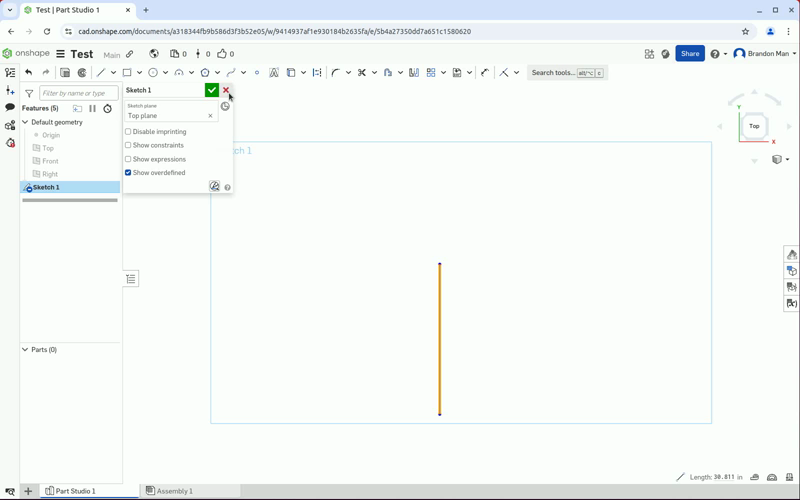
key(shift+h)
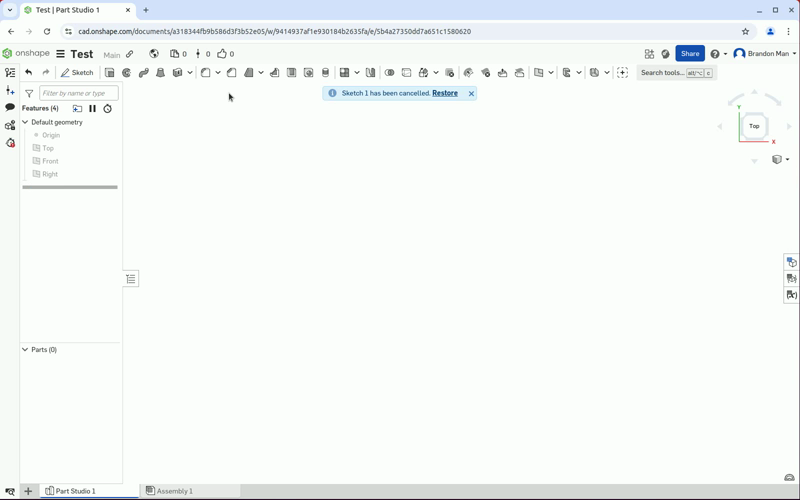
mouse_move(73, 352)
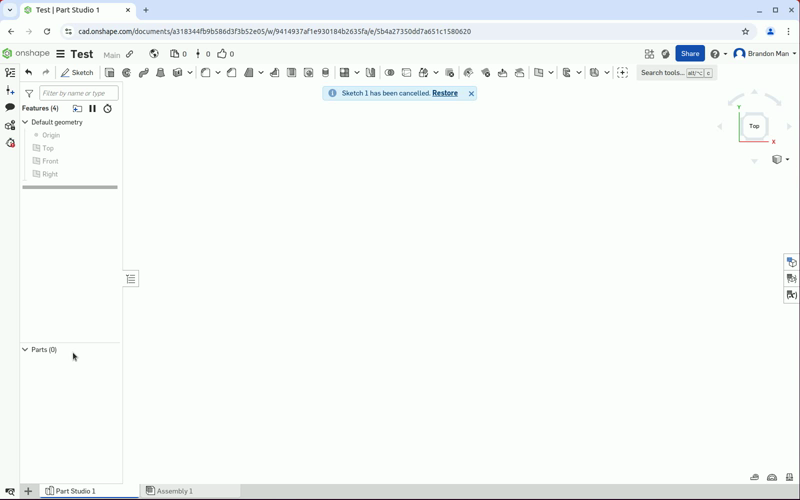
key(y)
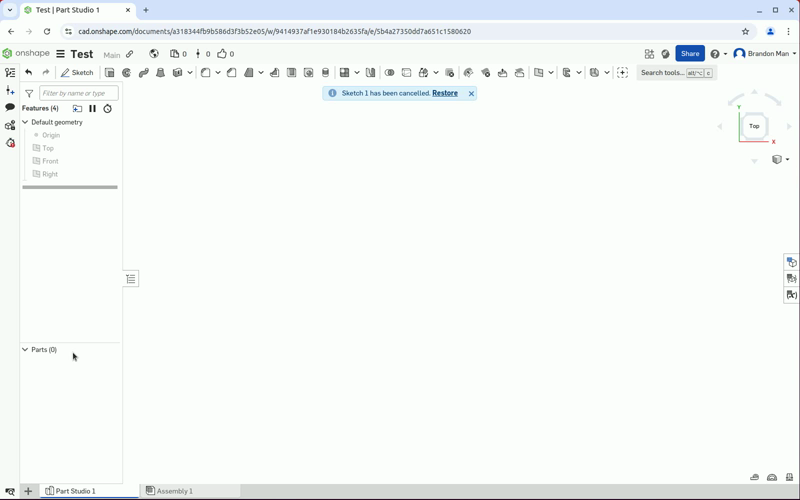
key(shift+p)
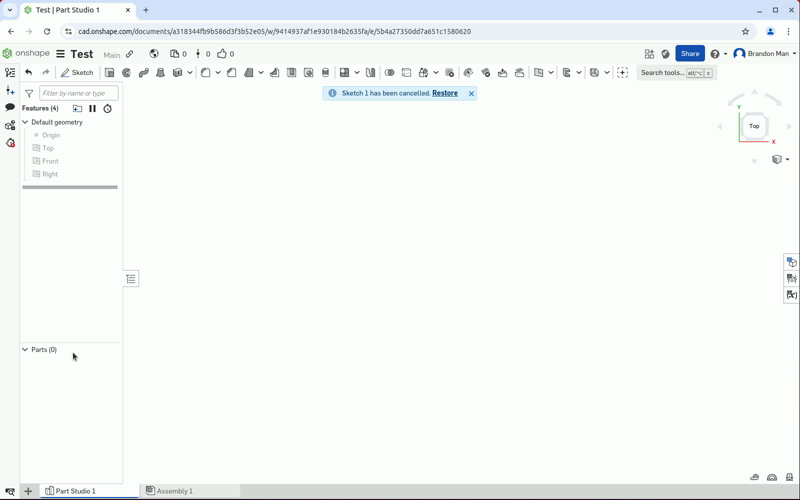
key(space)
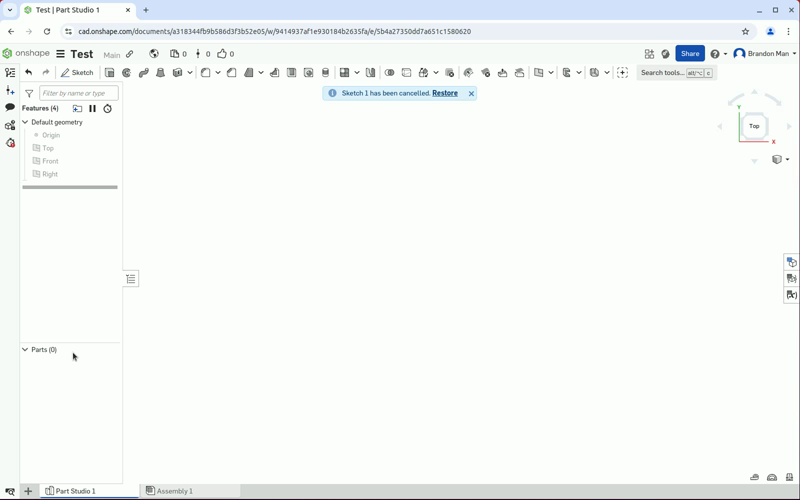
key_down(shift)
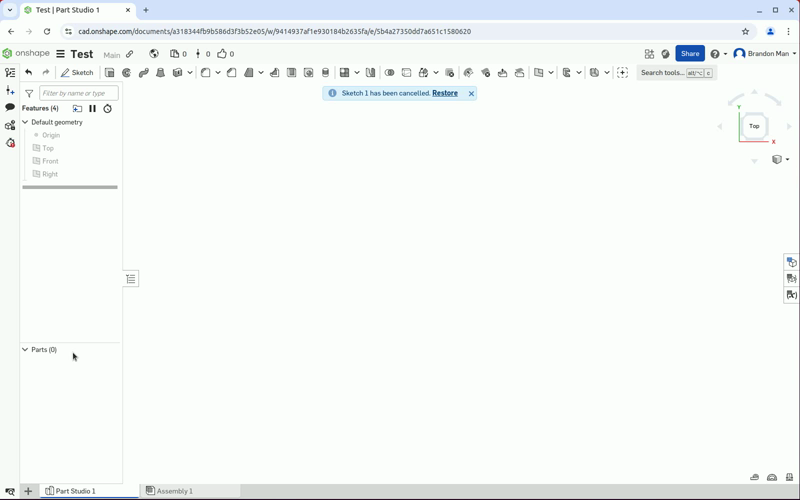
key(up)
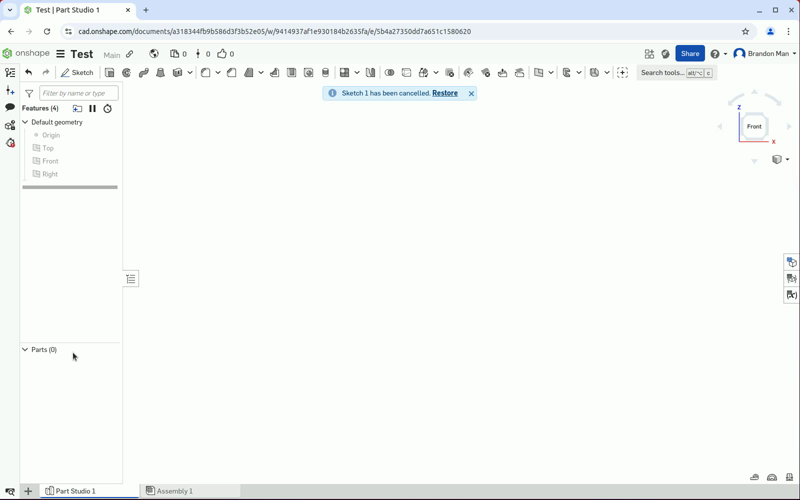
key_up(shift)
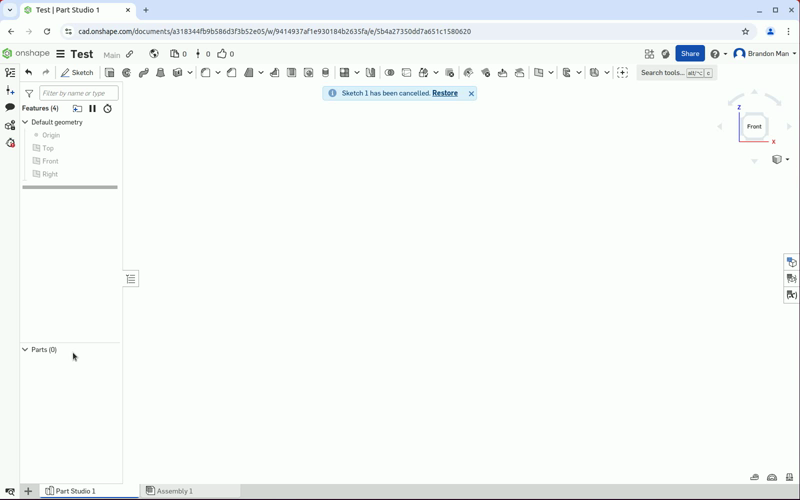
mouse_move(73, 352)
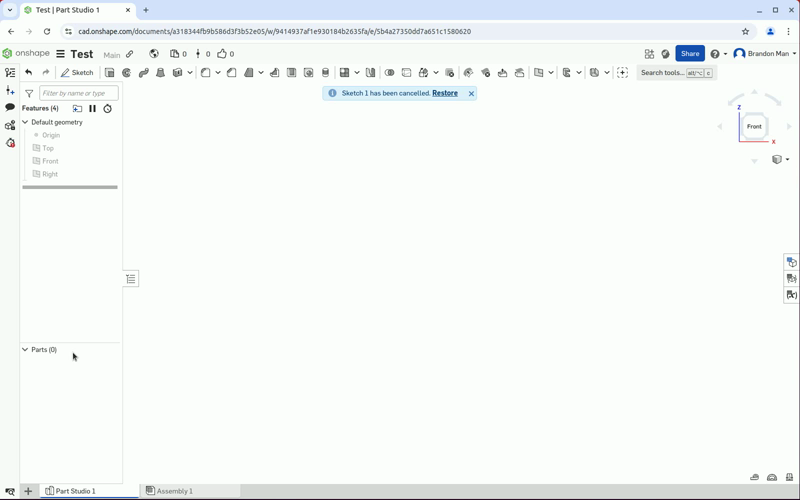
key(shift+y)
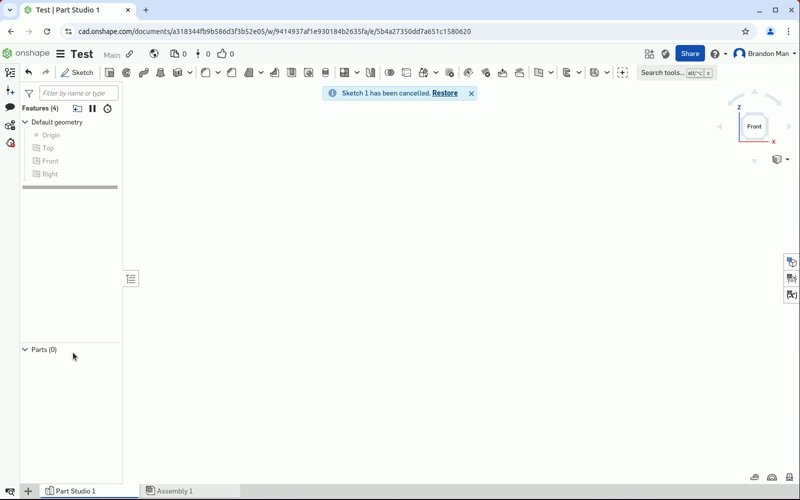
key(shift+s)
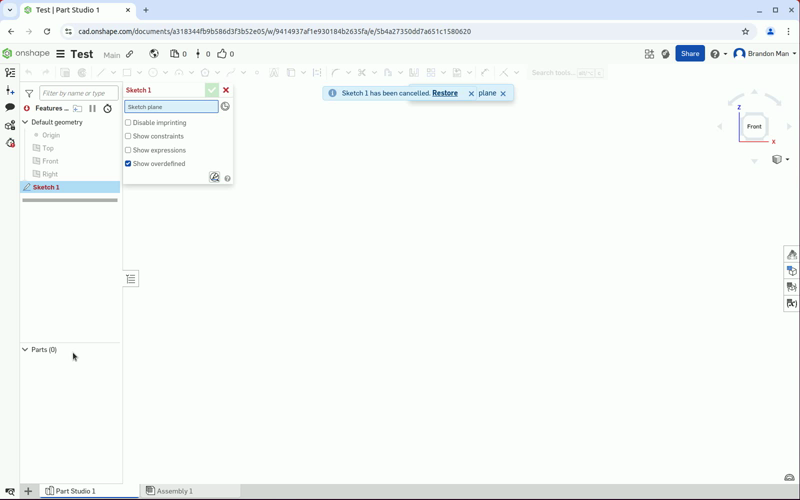
mouse_move(73, 163)
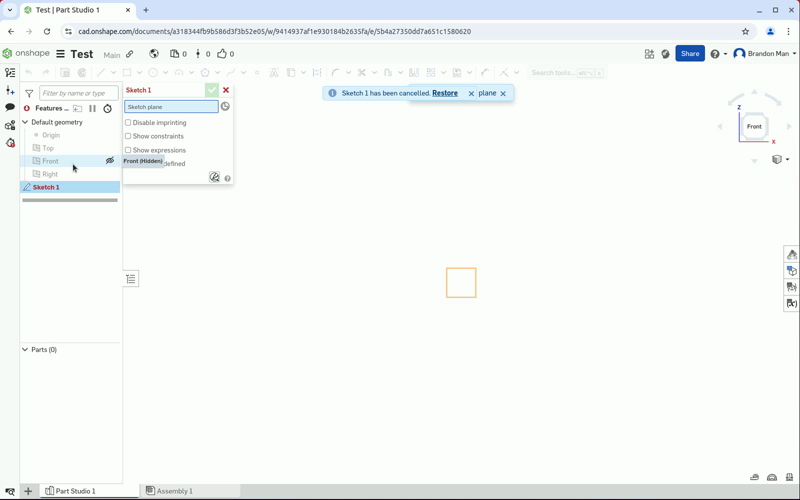
click(73, 163)
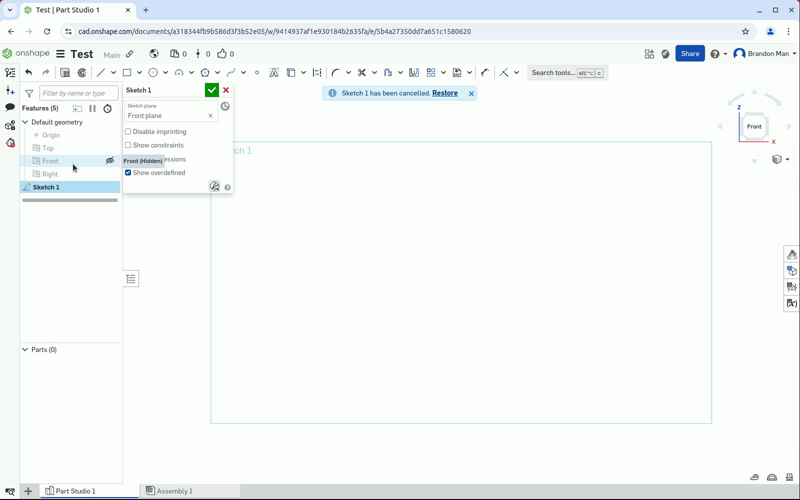
mouse_move(73, 352)
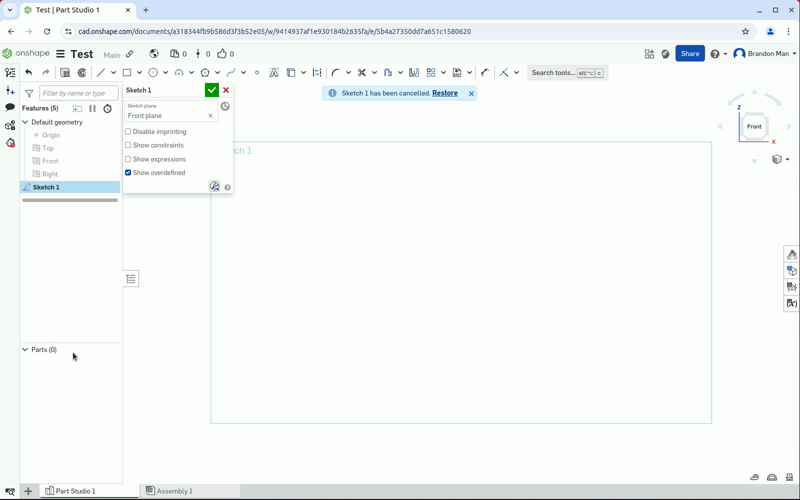
key(y)
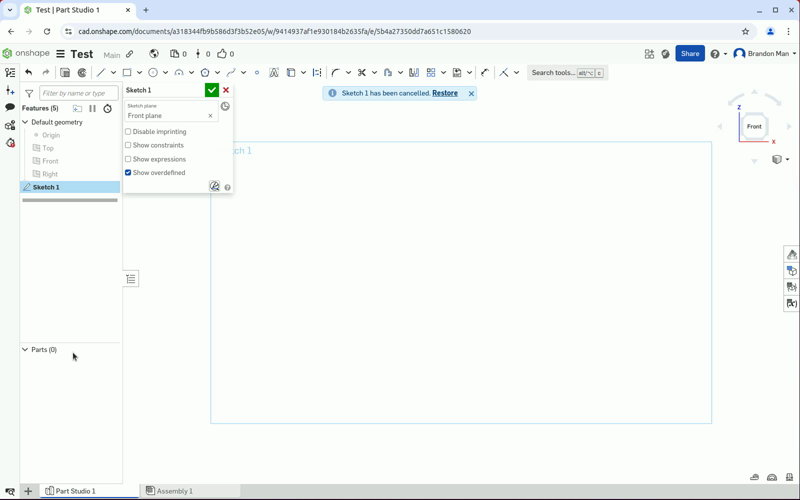
key(l)
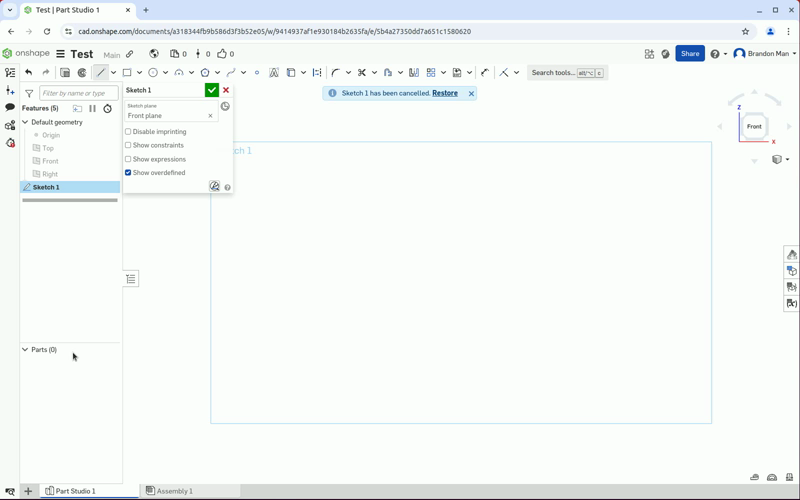
key_down(shift)
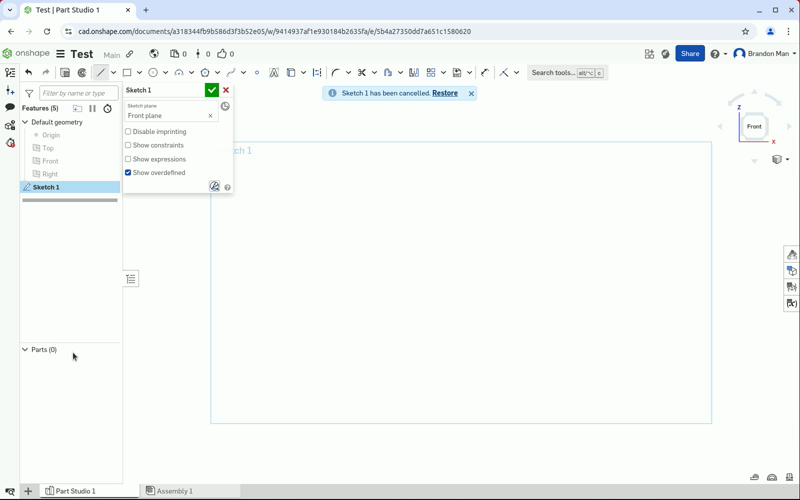
mouse_move(348, 325)
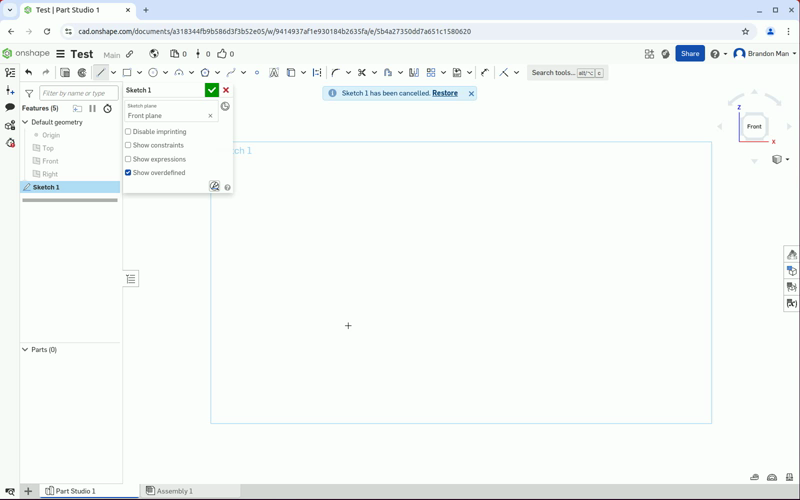
click(348, 325)
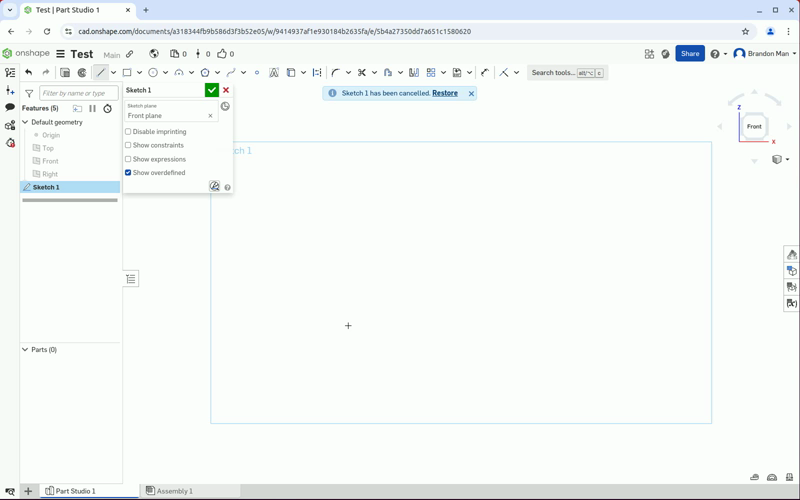
key_up(shift)
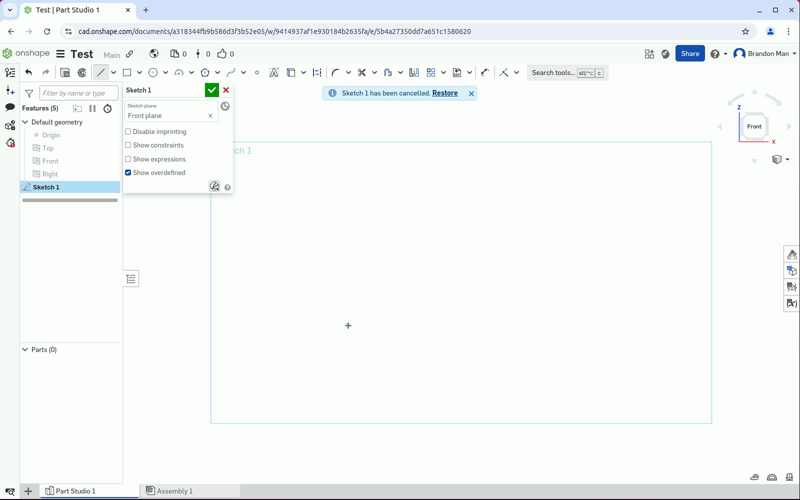
key_down(shift)
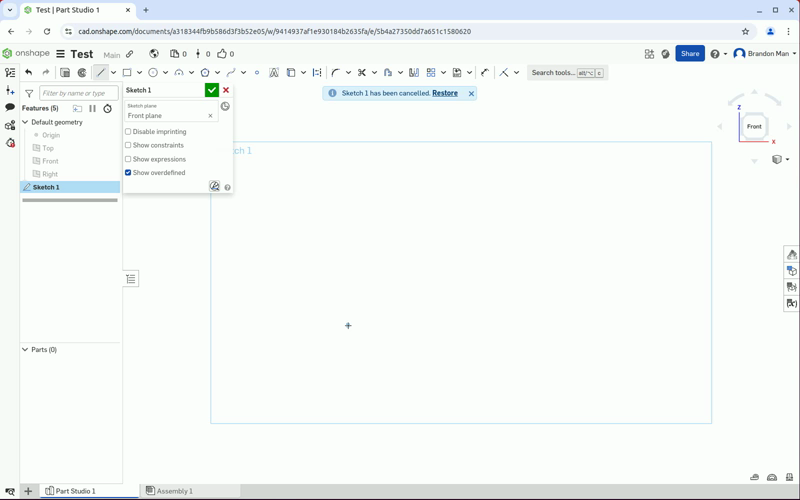
mouse_move(561, 325)
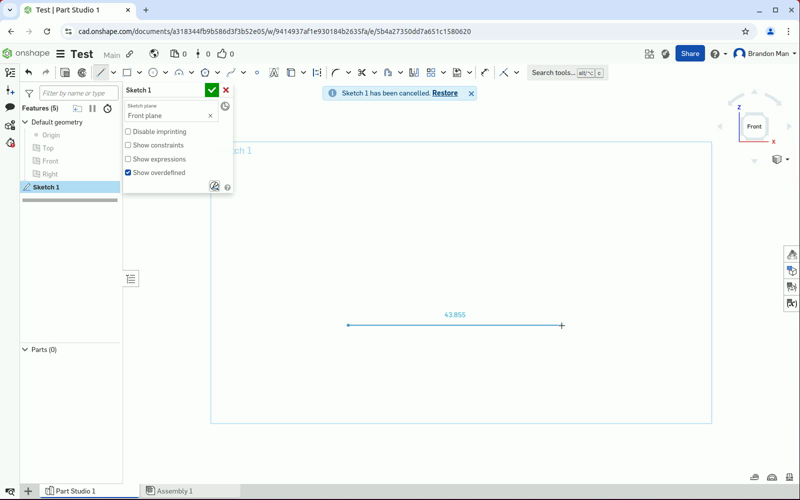
click(561, 325)
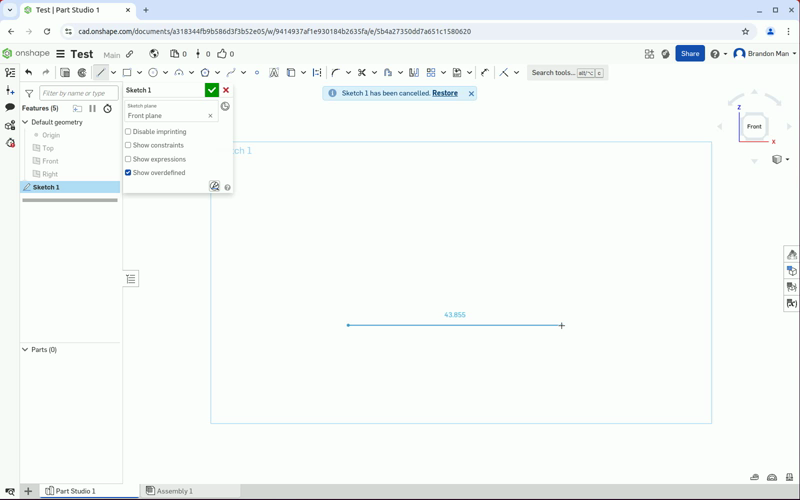
key_up(shift)
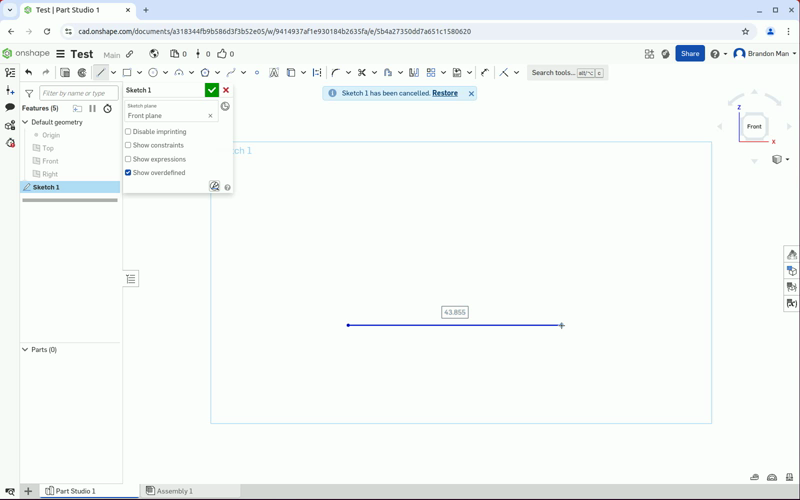
key_down(shift)
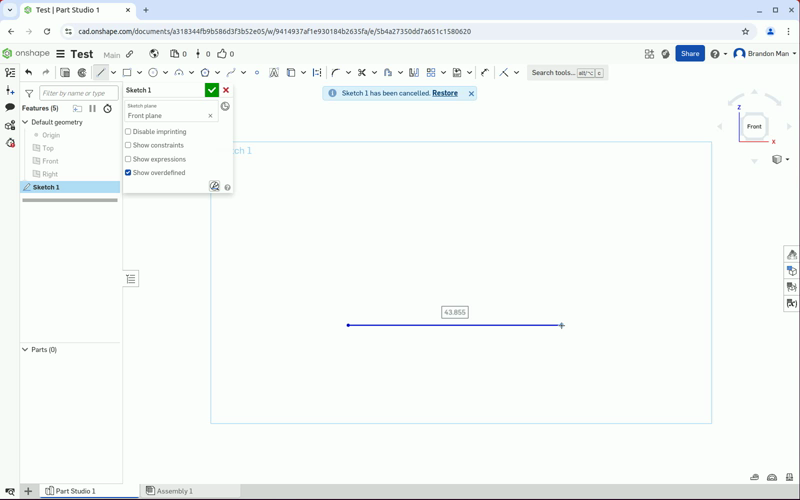
mouse_move(426, 199)
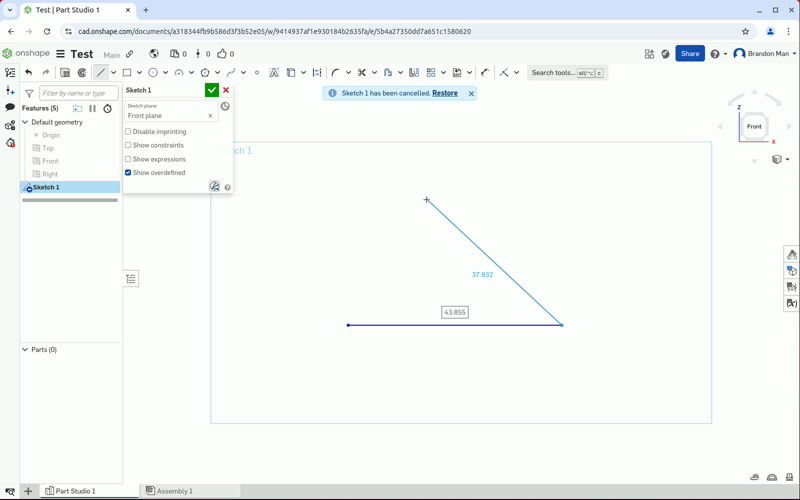
click(426, 199)
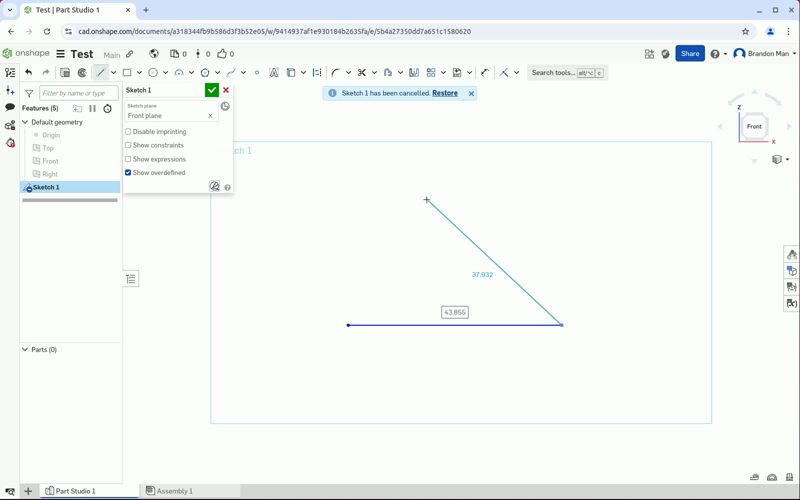
key_up(shift)
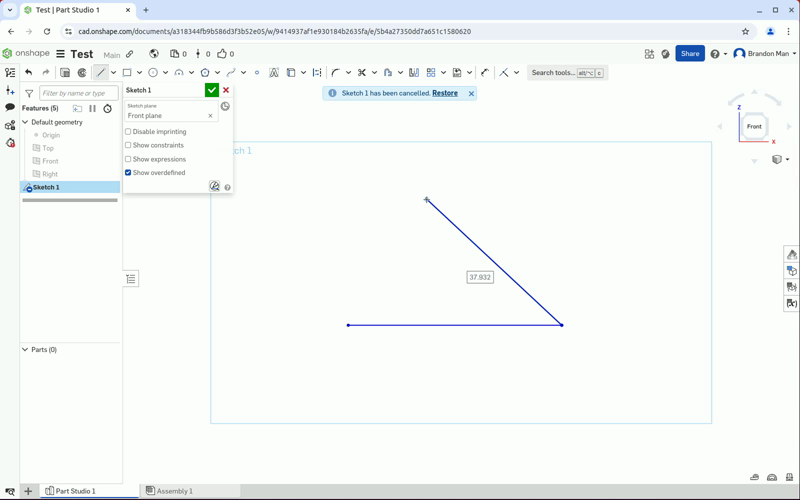
key_down(shift)
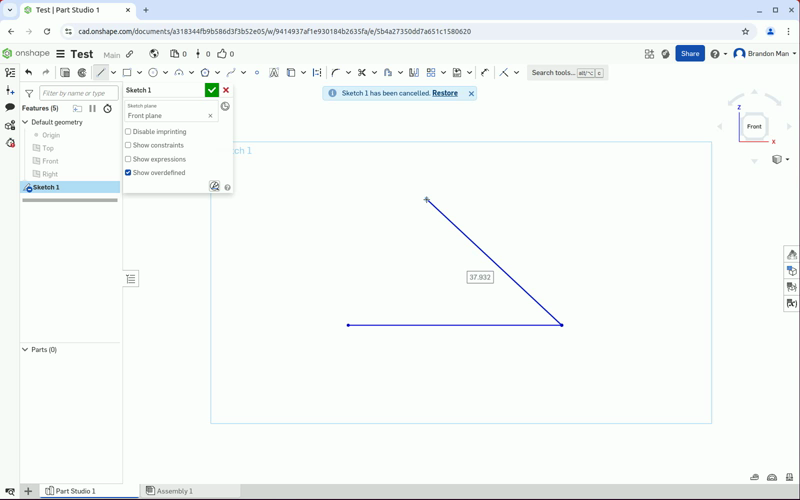
mouse_move(350, 199)
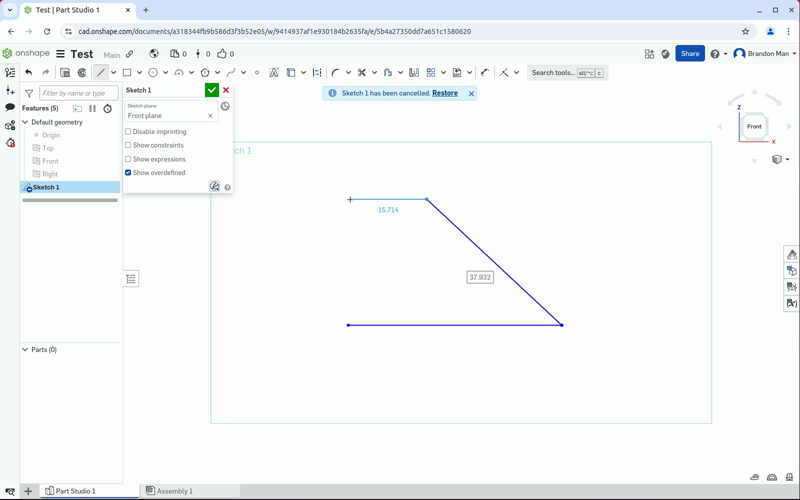
click(350, 199)
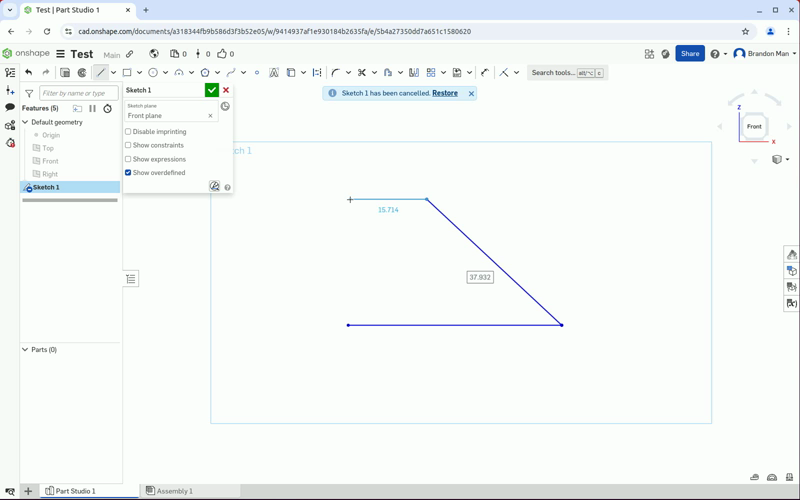
key_up(shift)
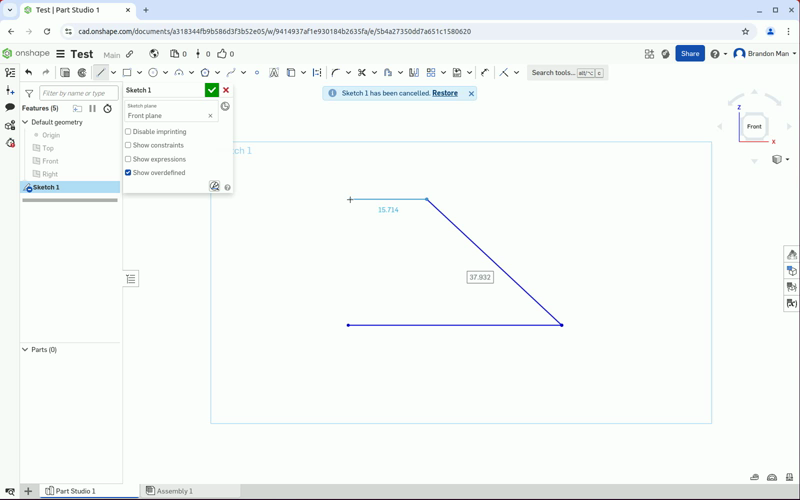
key_down(shift)
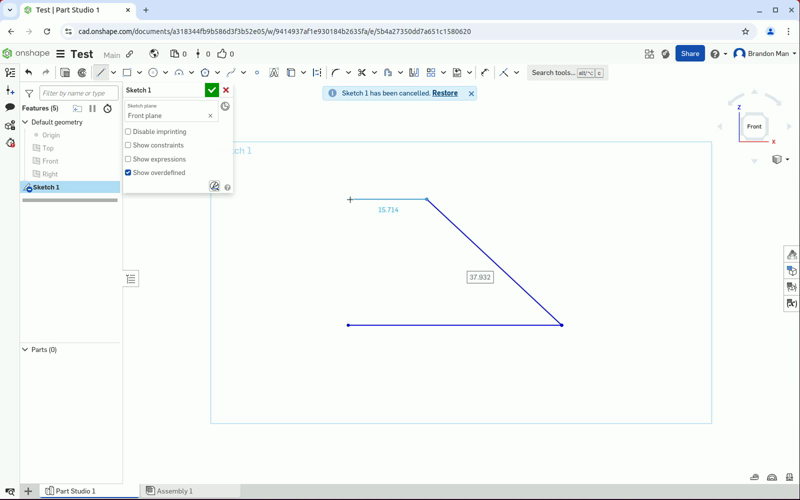
mouse_move(348, 325)
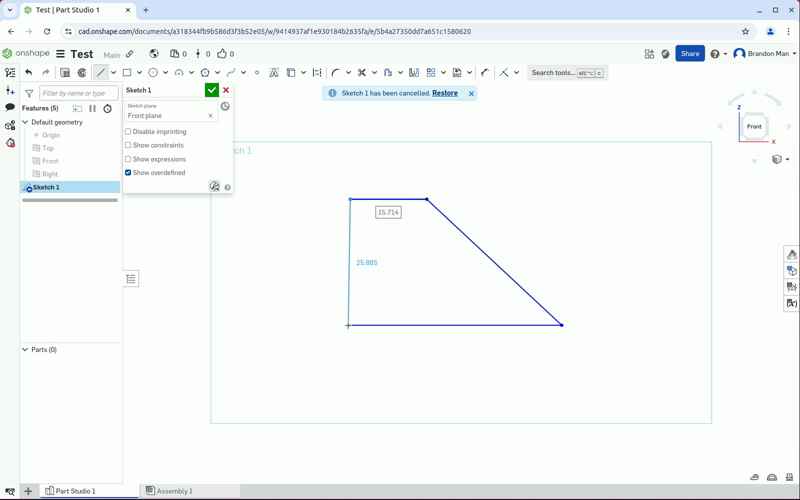
key_up(shift)
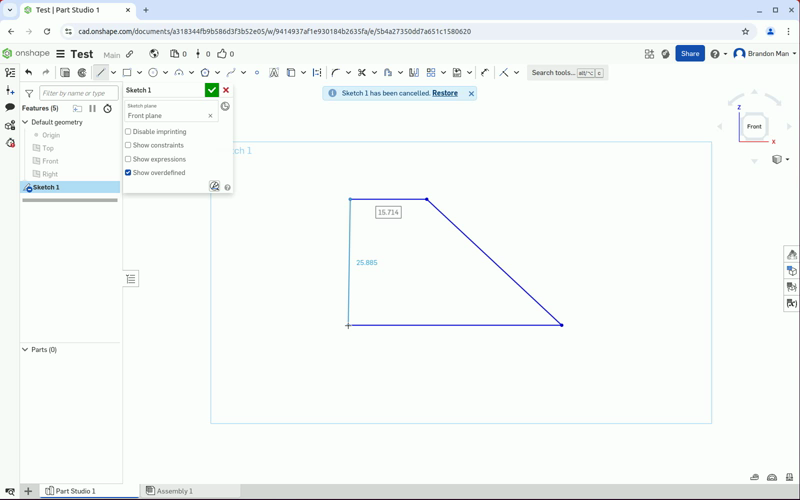
click(348, 325)
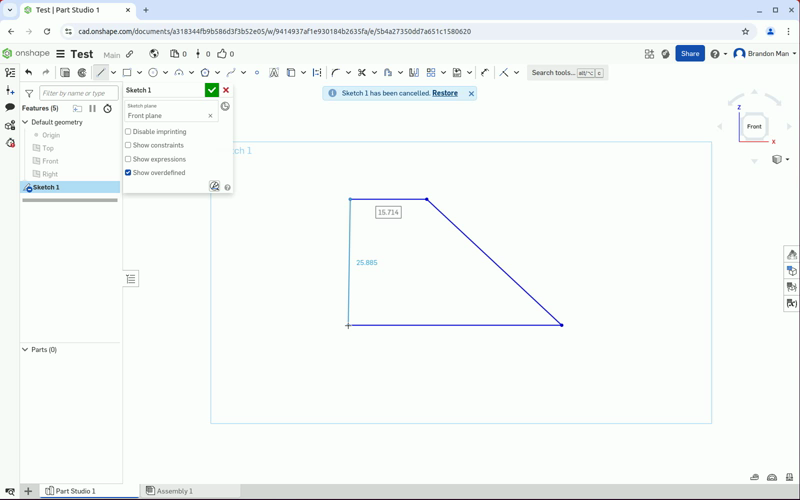
key(esc)
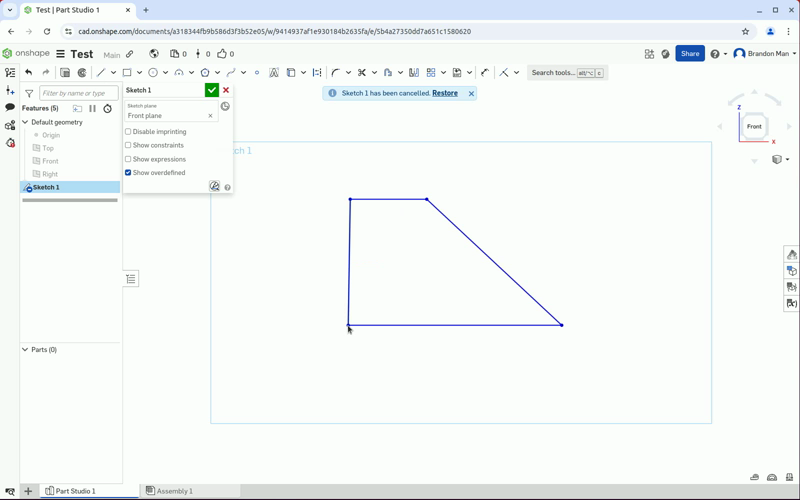
mouse_move(441, 256)
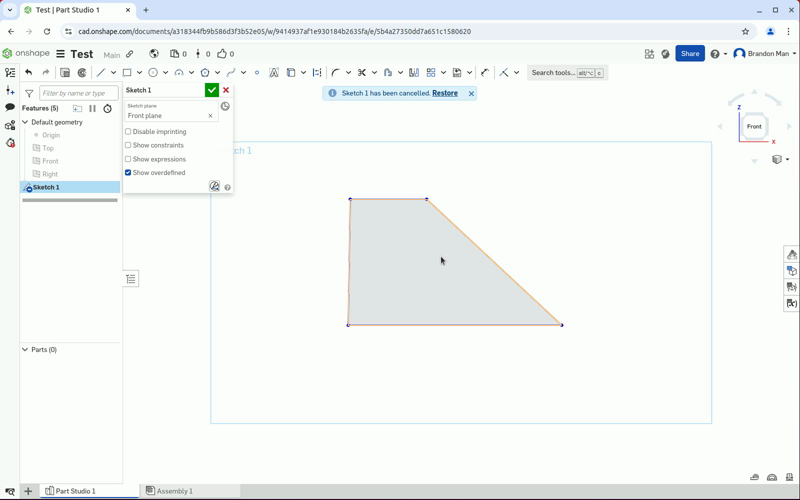
click(441, 256)
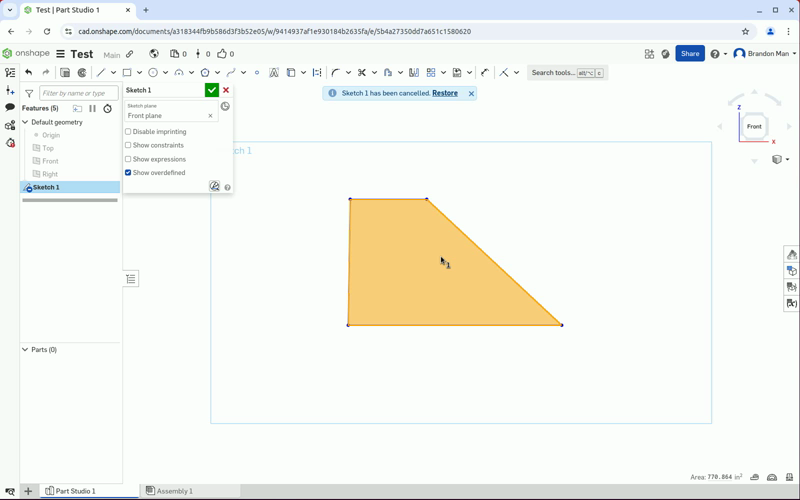
mouse_move(73, 352)
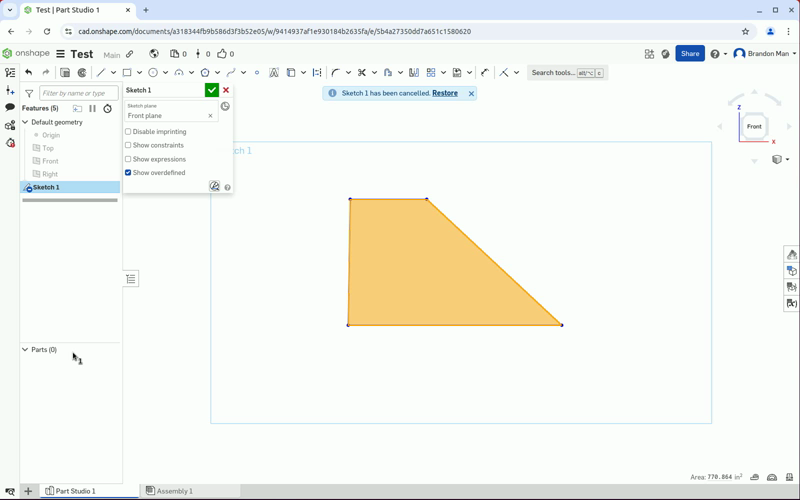
key(shift+y)
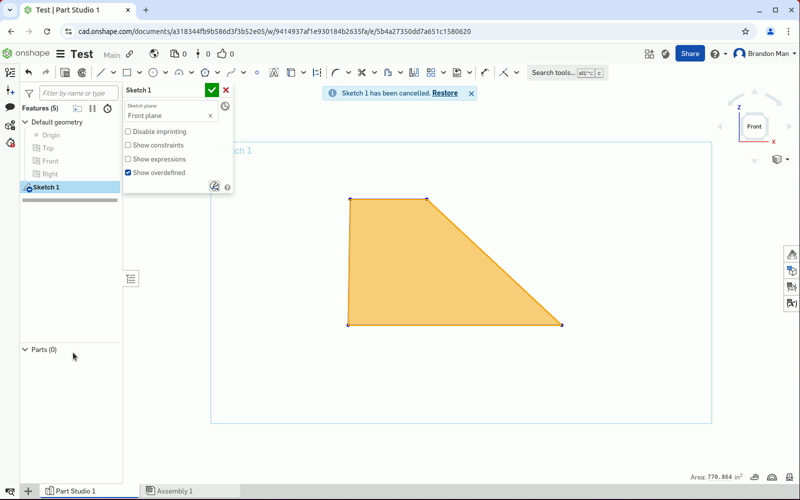
key(shift+e)
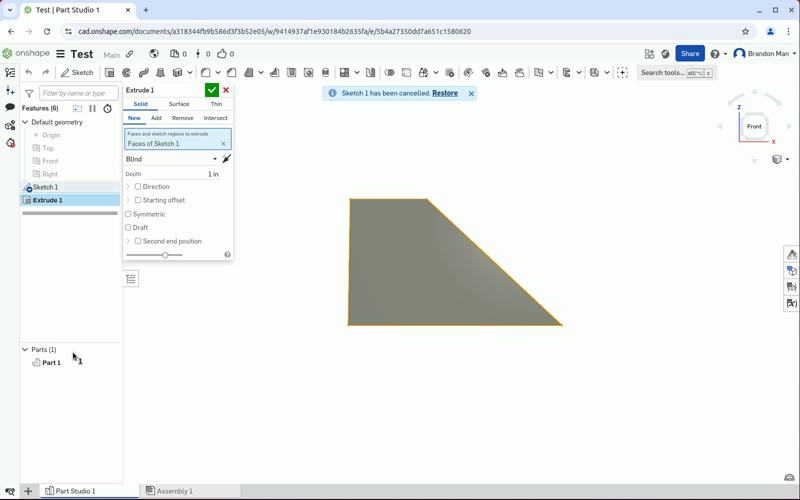
mouse_move(143, 106)
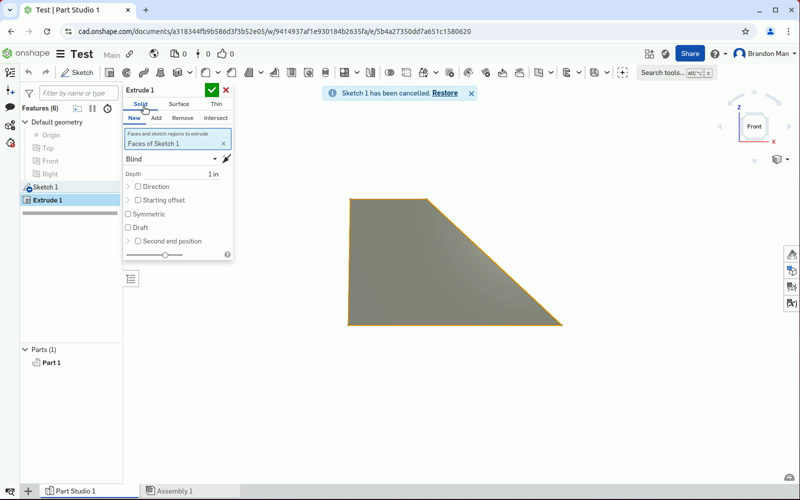
click(143, 106)
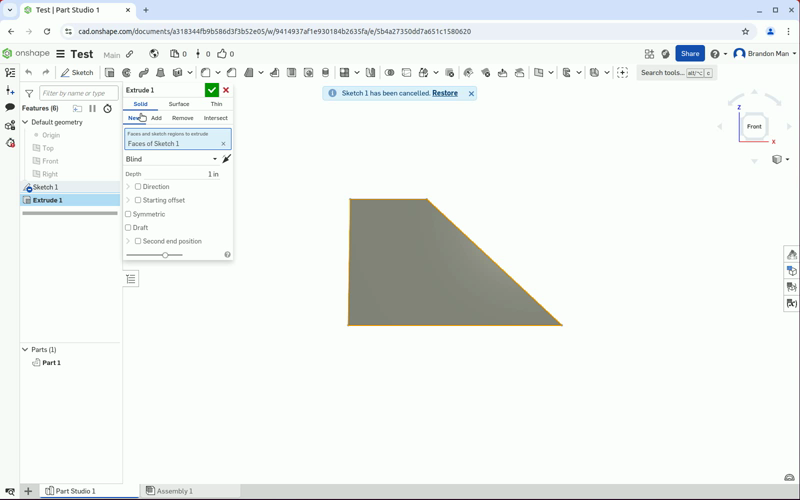
mouse_move(137, 120)
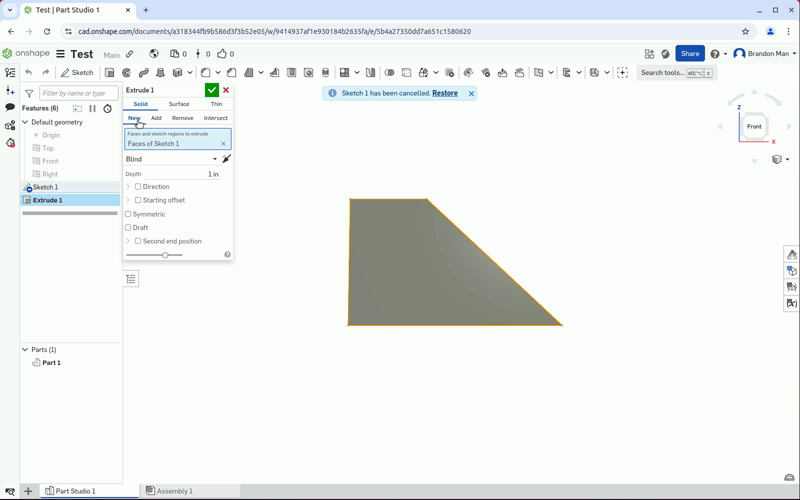
click(137, 120)
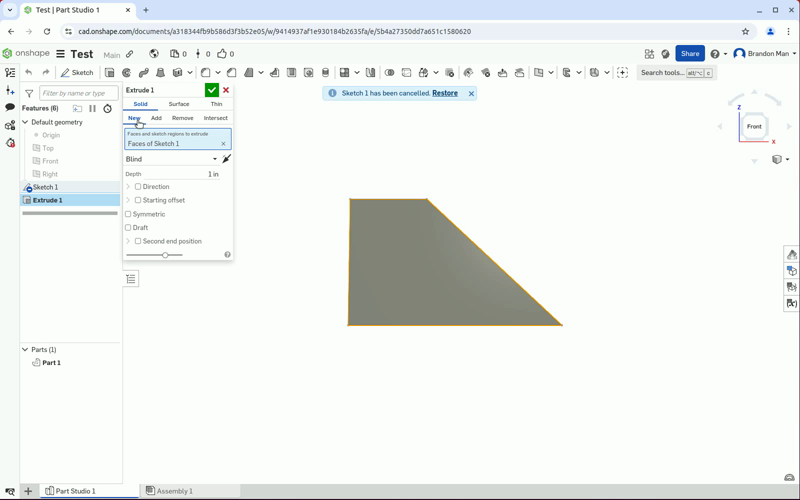
key(tab, 4)
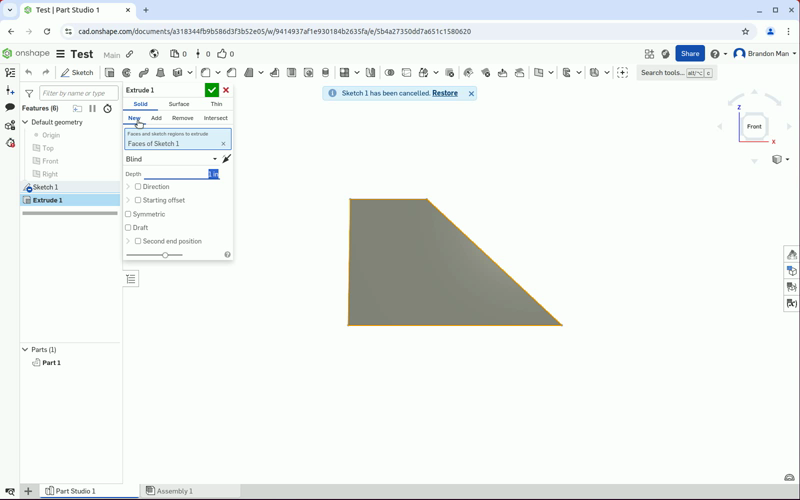
text(5.296)
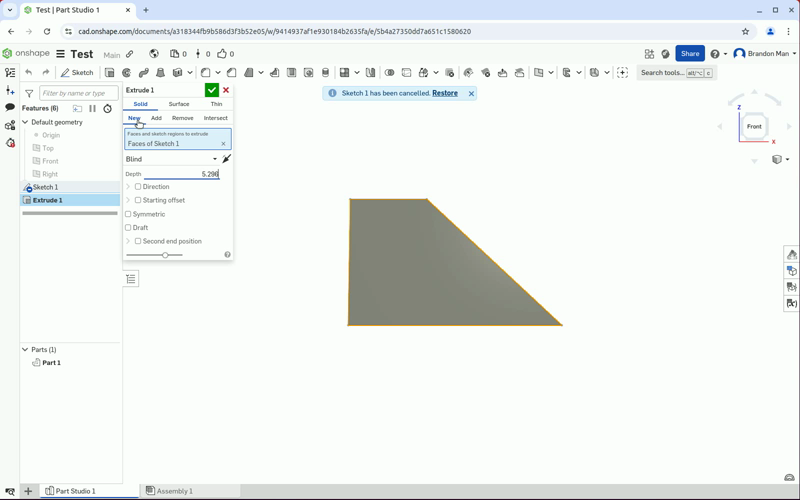
key(enter)
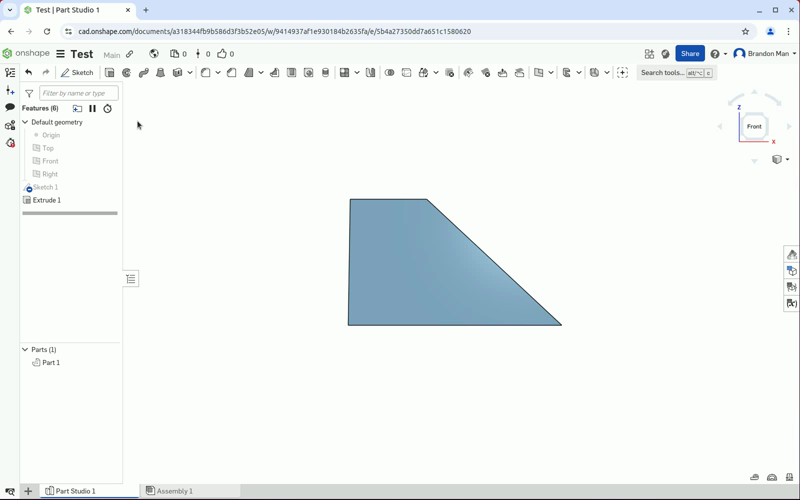
key(shift+h)
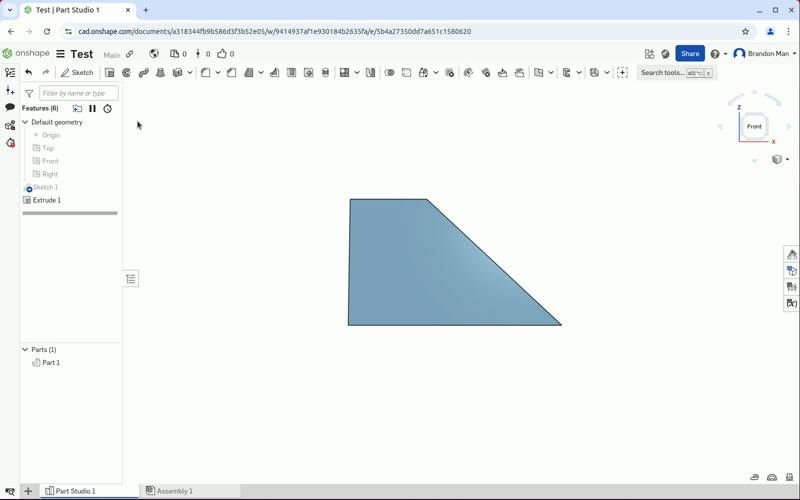
key(shift+h)
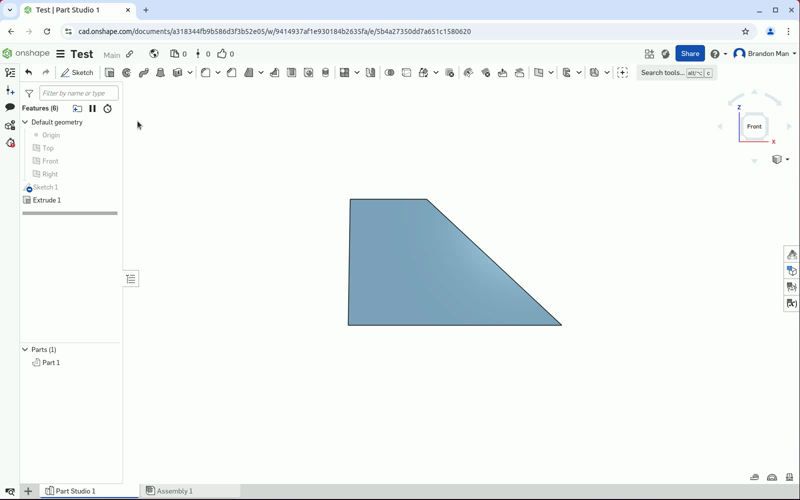
mouse_move(73, 189)
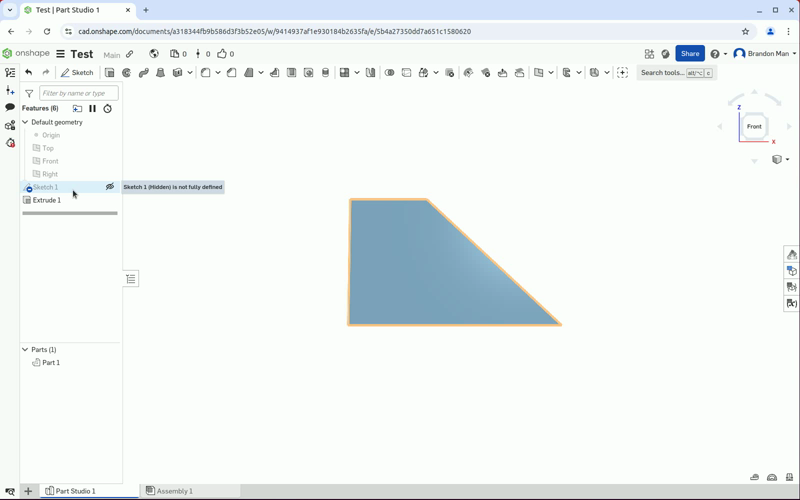
click(73, 189)
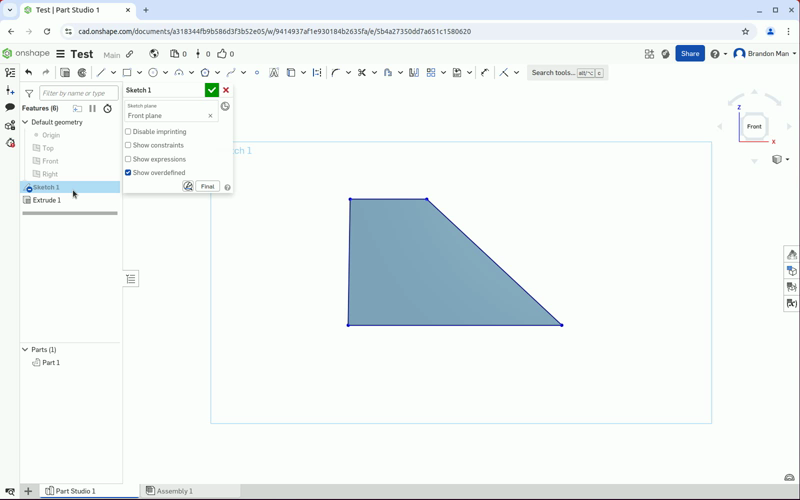
mouse_move(229, 92)
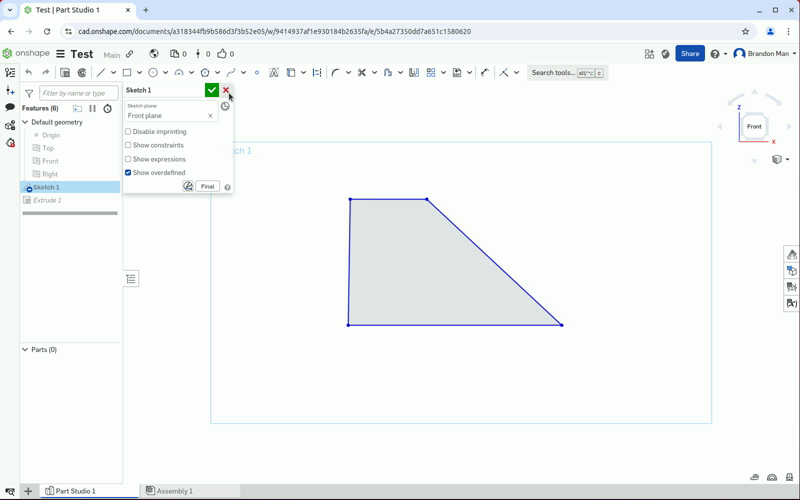
click(229, 92)
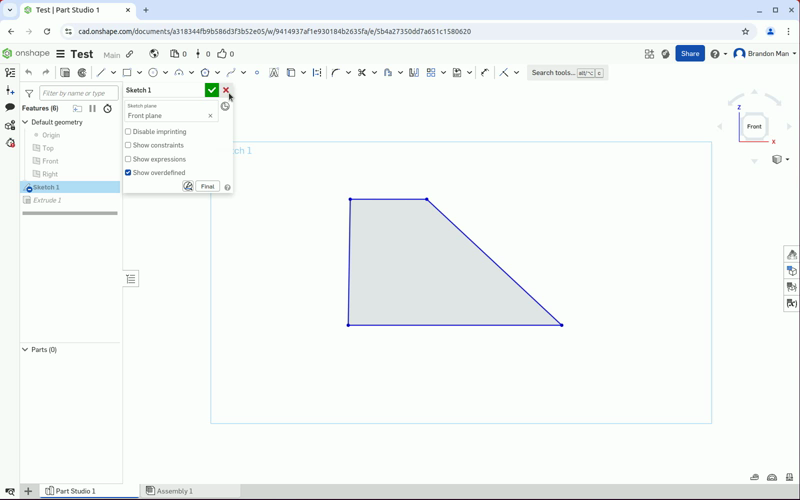
key(shift+s)
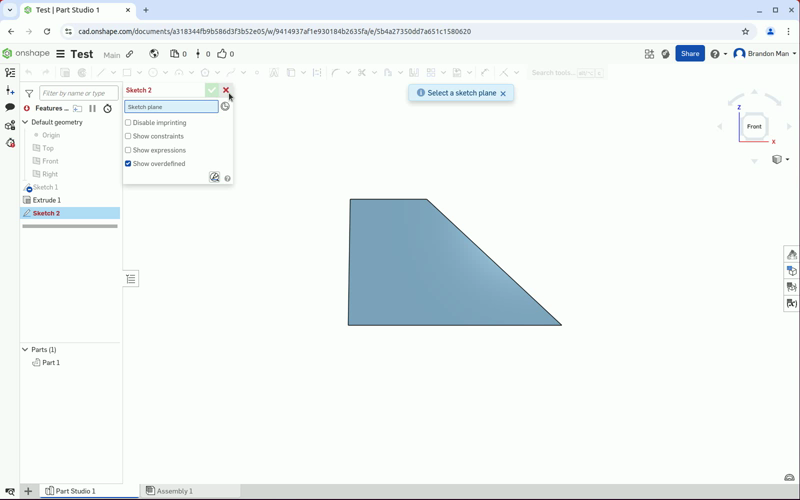
mouse_move(73, 163)
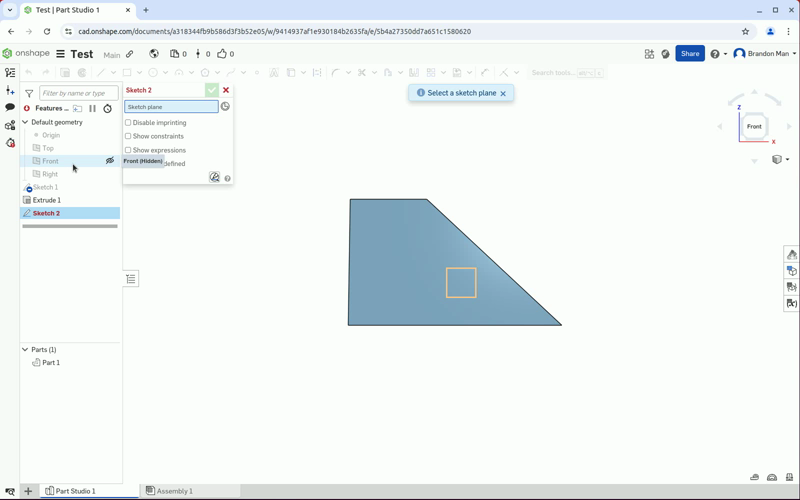
click(73, 163)
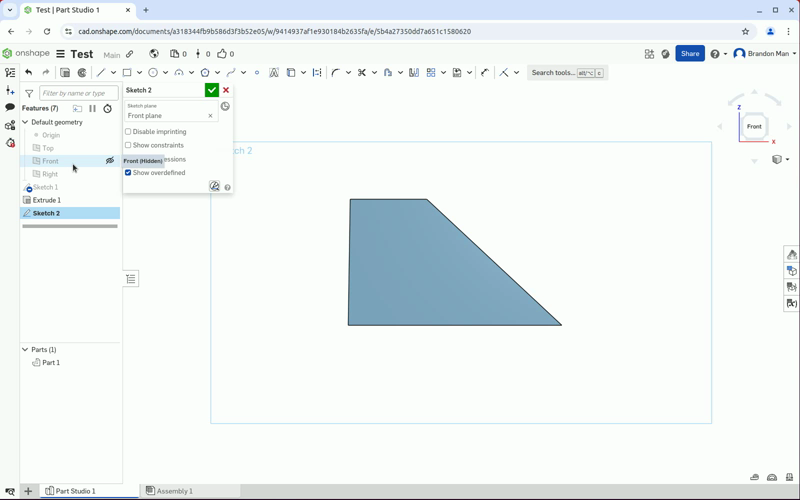
mouse_move(73, 352)
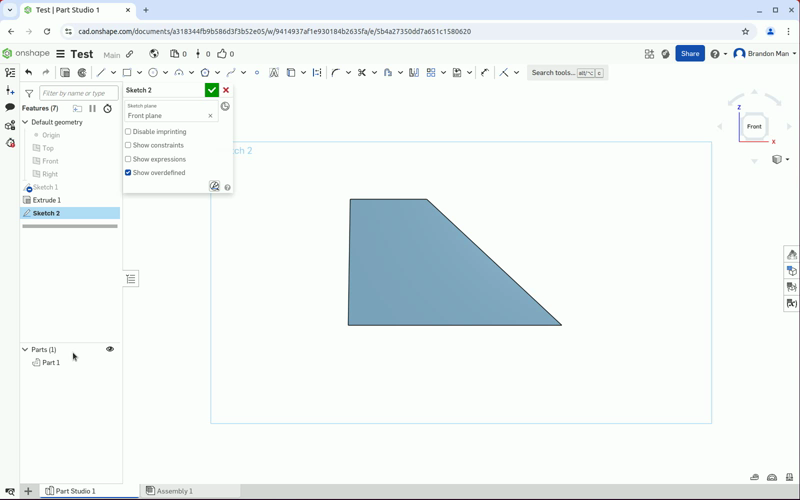
key(y)
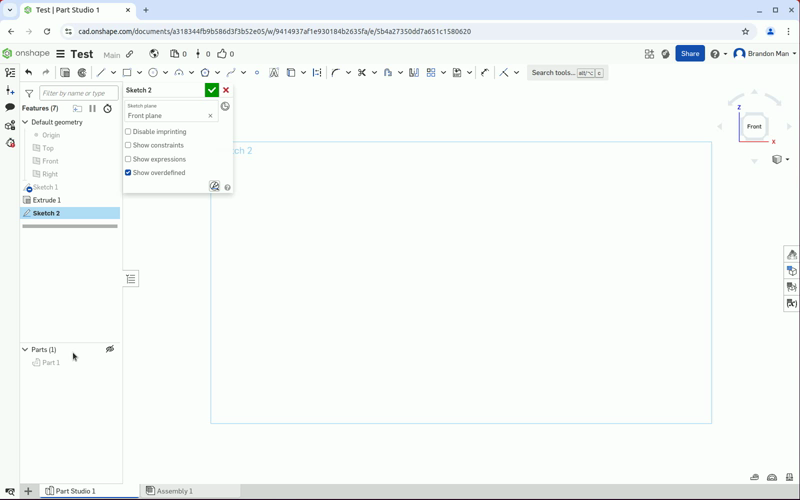
key(l)
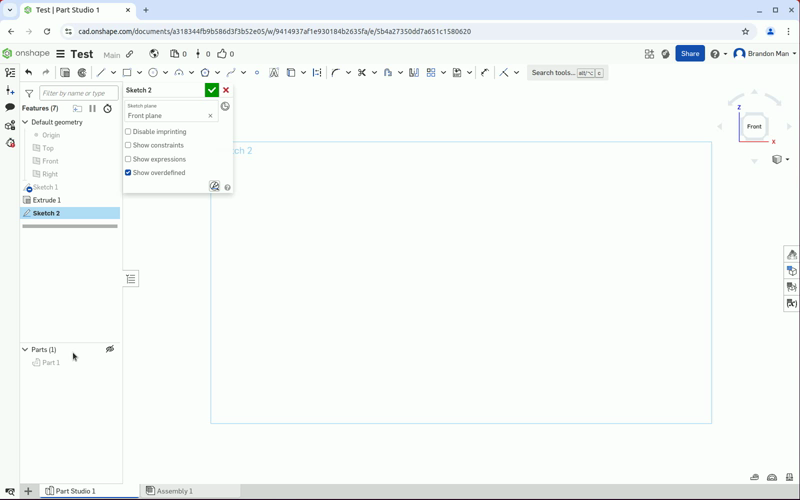
key_down(shift)
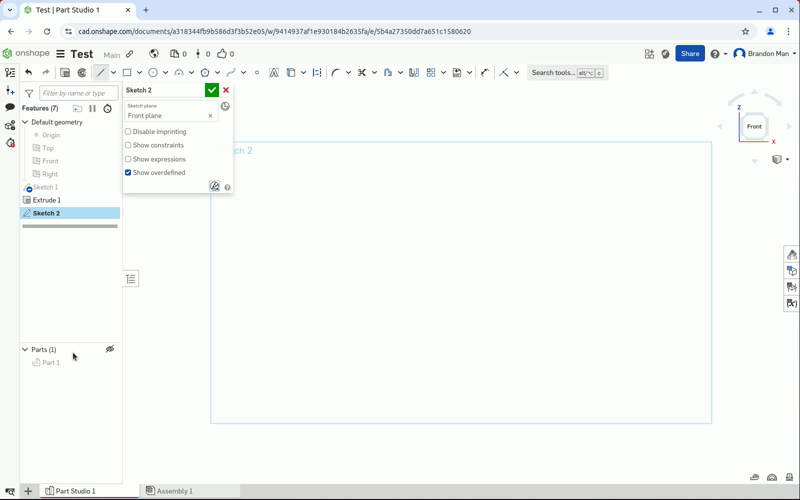
mouse_move(349, 325)
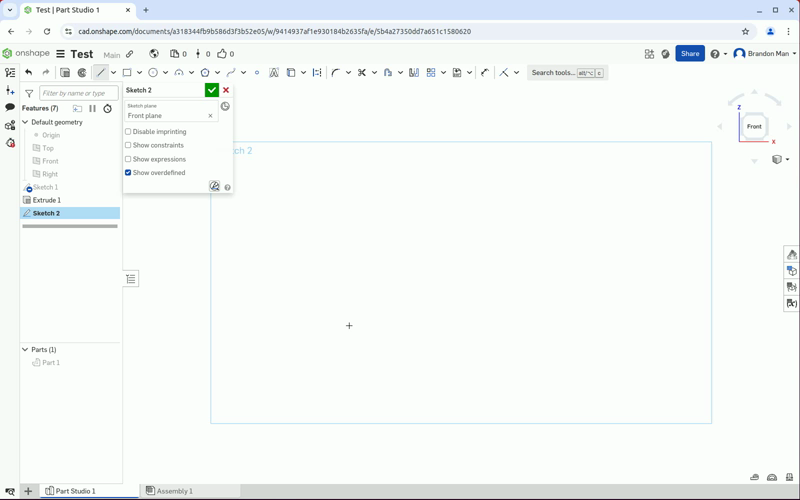
click(349, 325)
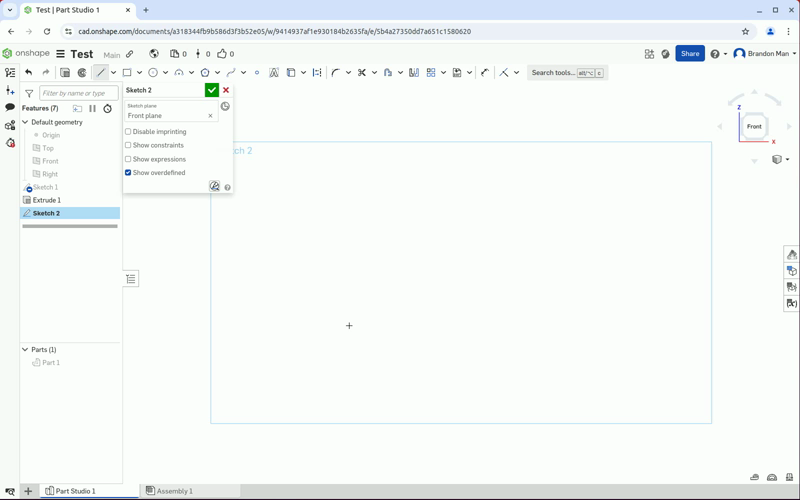
key_up(shift)
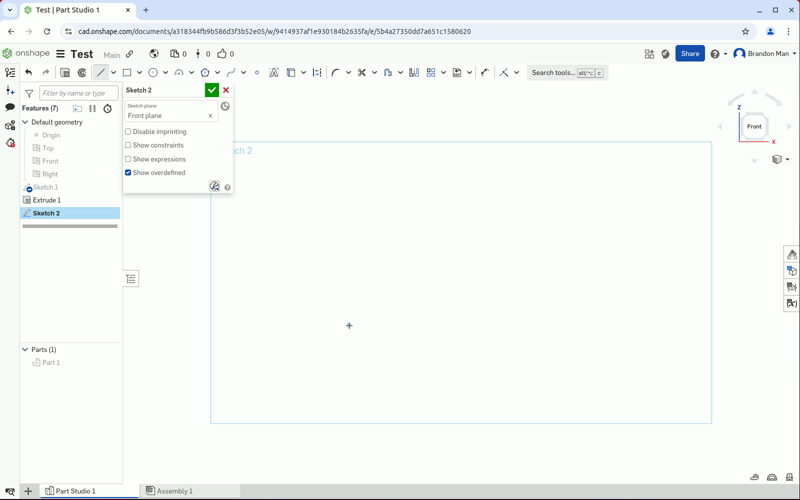
key_down(shift)
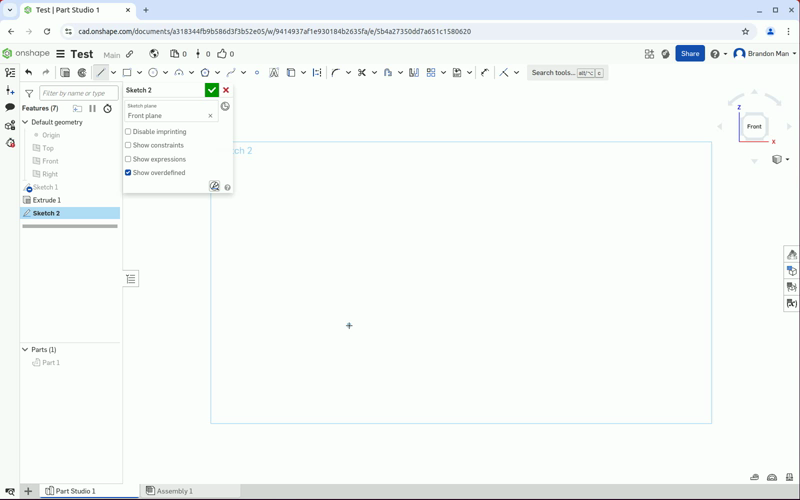
mouse_move(530, 325)
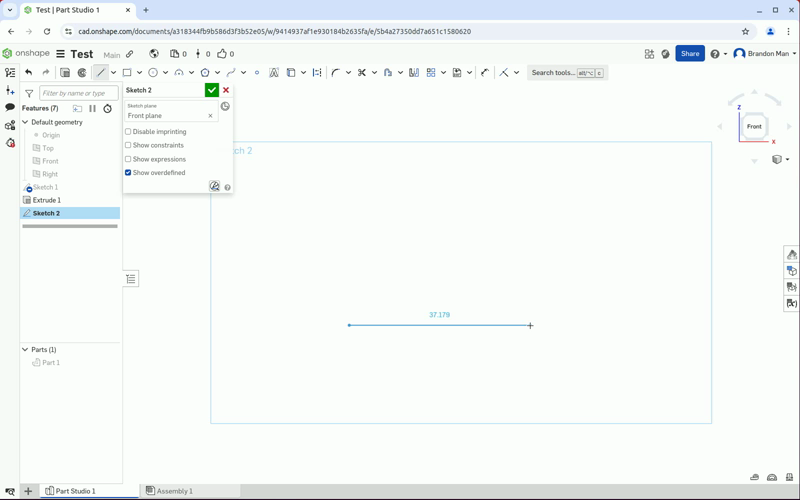
click(530, 325)
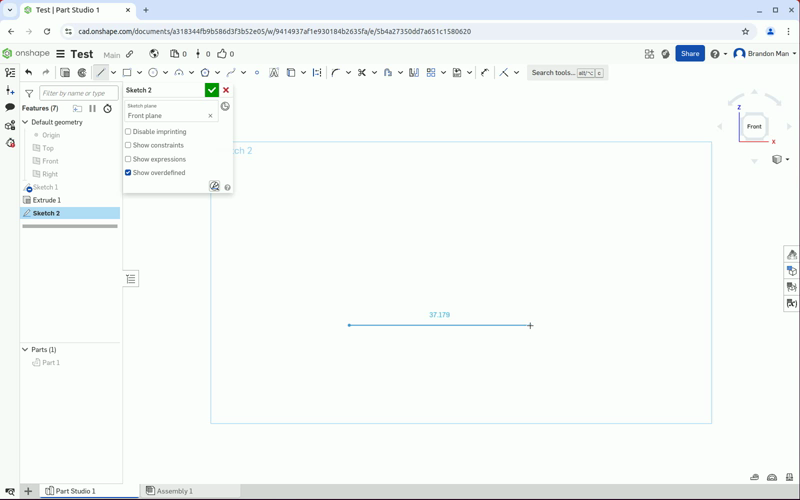
key_up(shift)
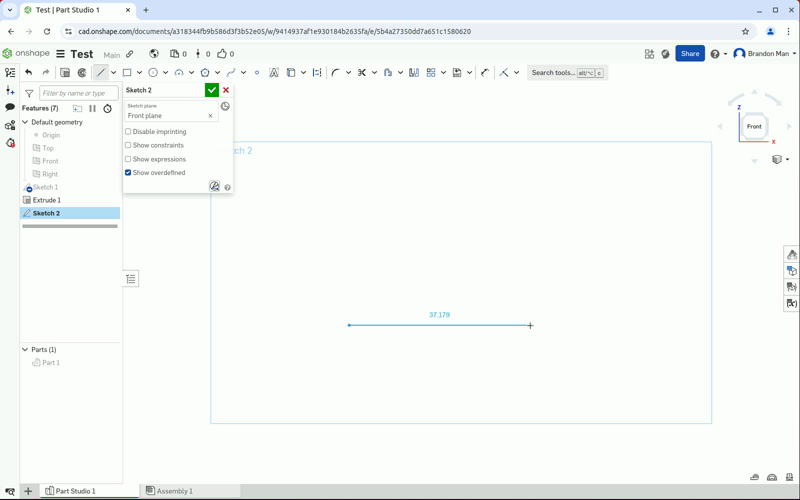
key_down(shift)
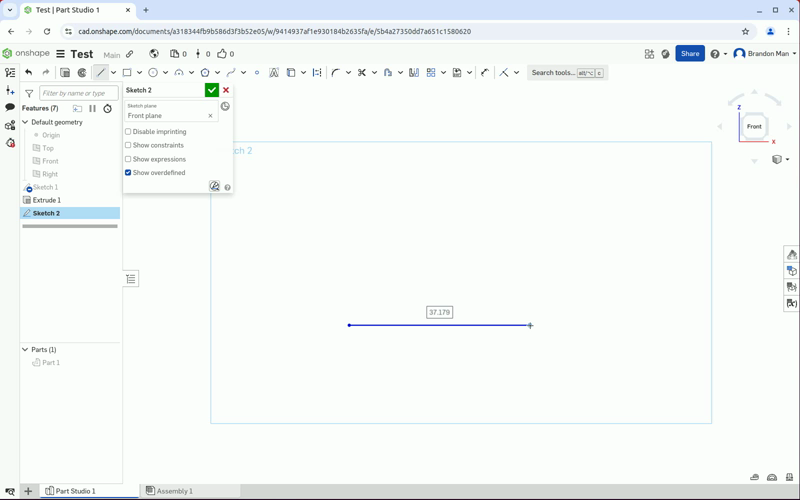
mouse_move(408, 218)
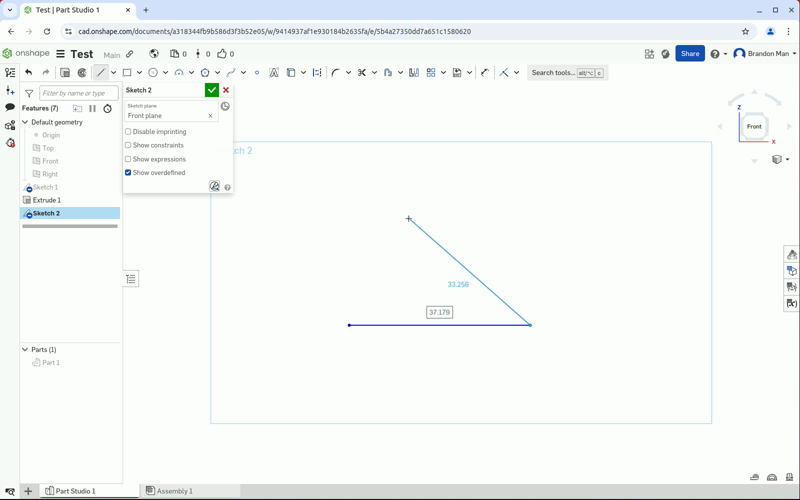
click(408, 218)
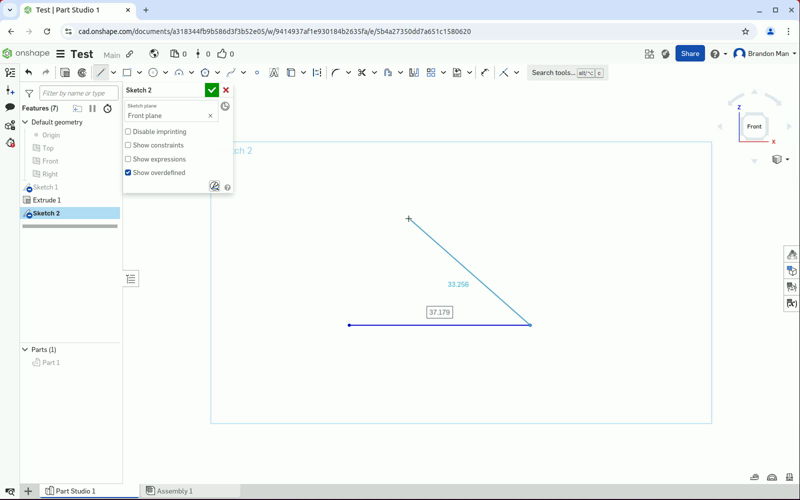
key_up(shift)
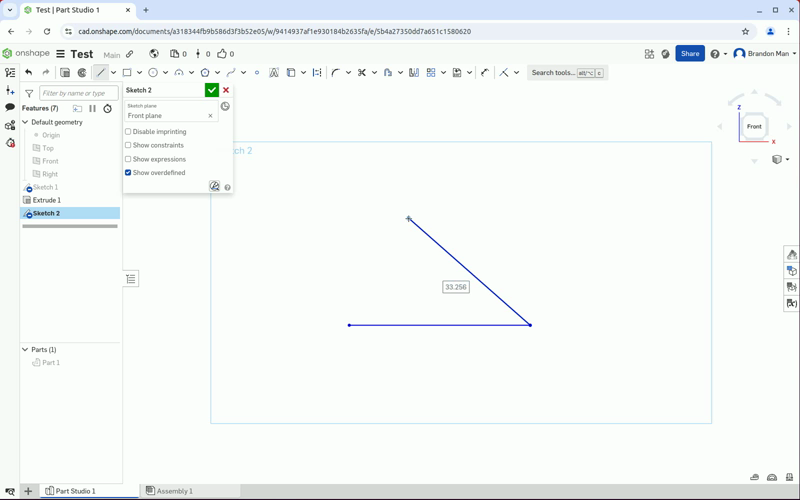
key_down(shift)
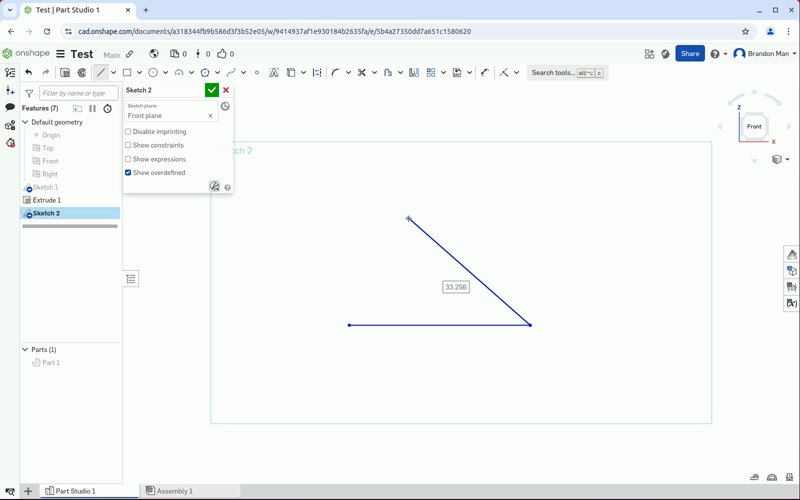
mouse_move(438, 218)
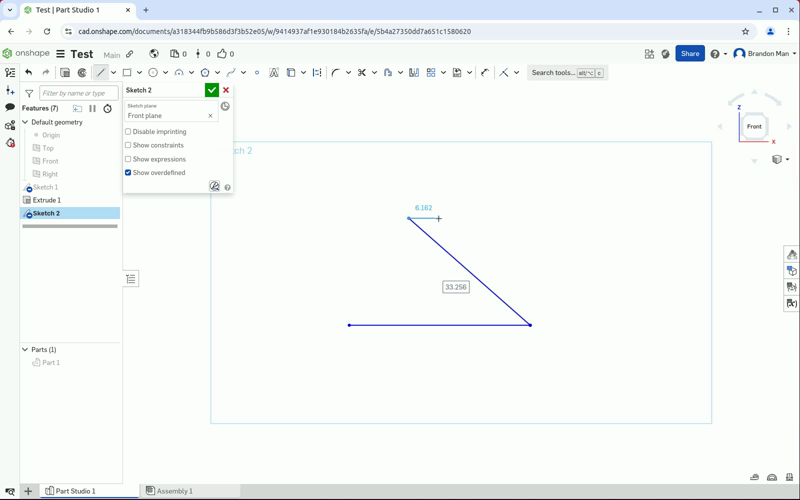
mouse_move(349, 218)
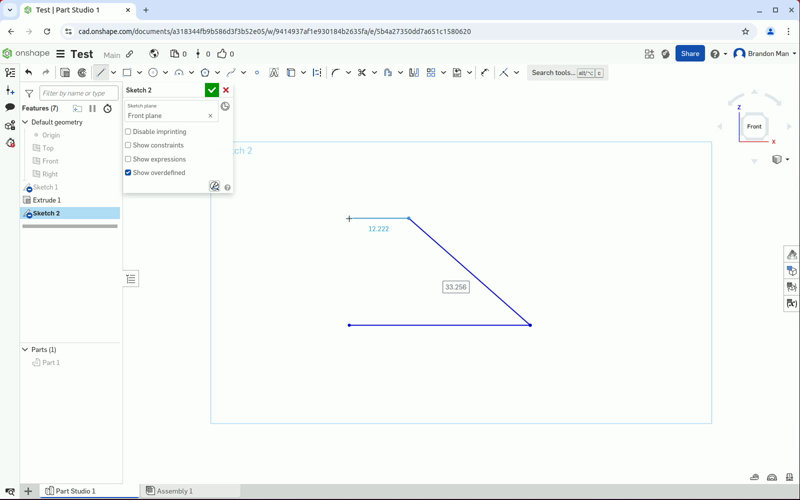
click(349, 218)
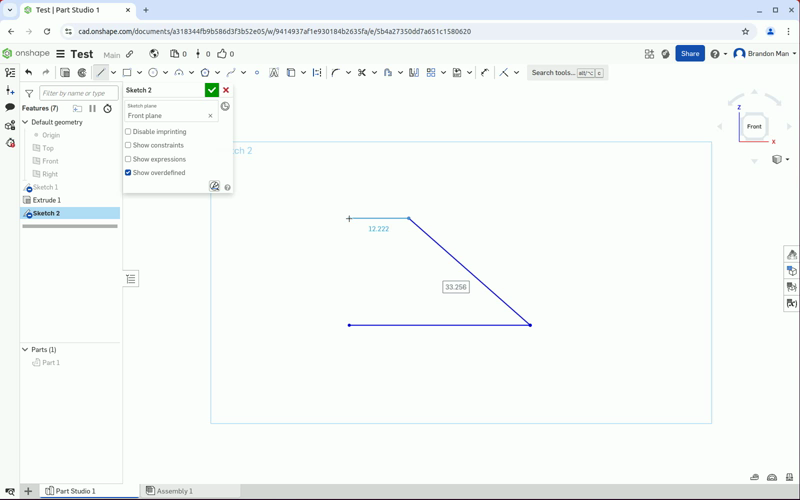
key_up(shift)
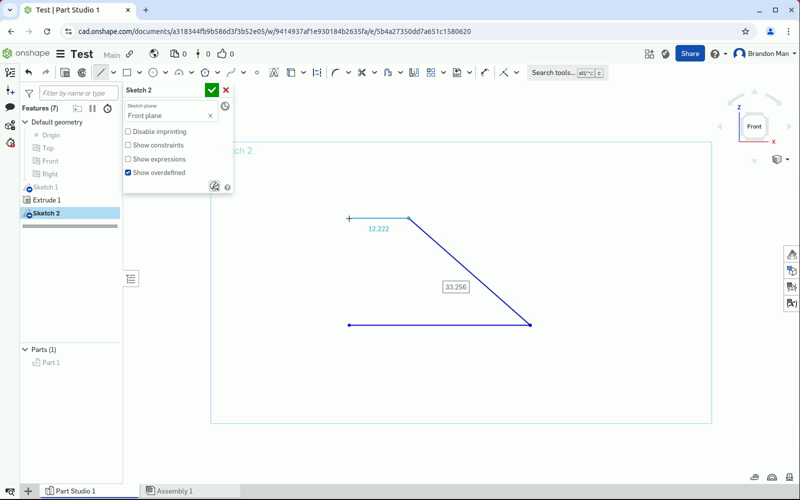
key_down(shift)
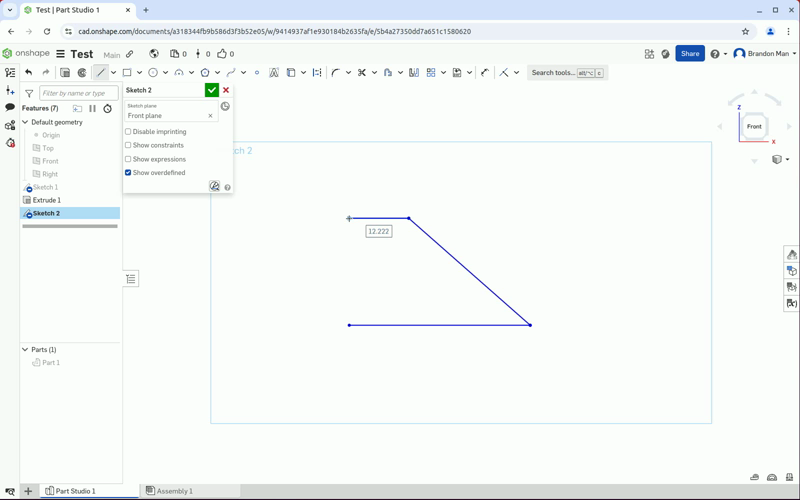
mouse_move(349, 325)
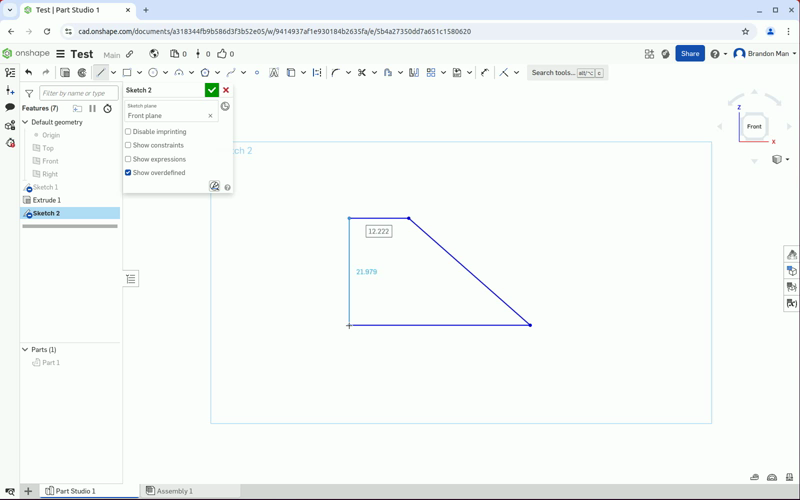
key_up(shift)
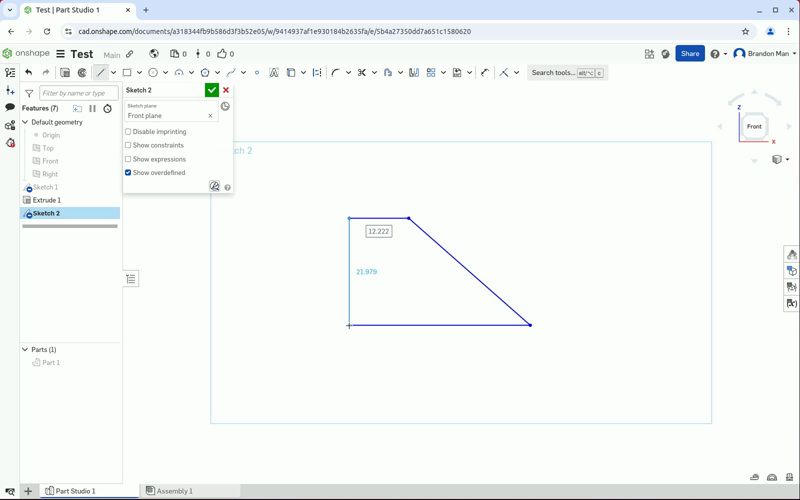
click(349, 325)
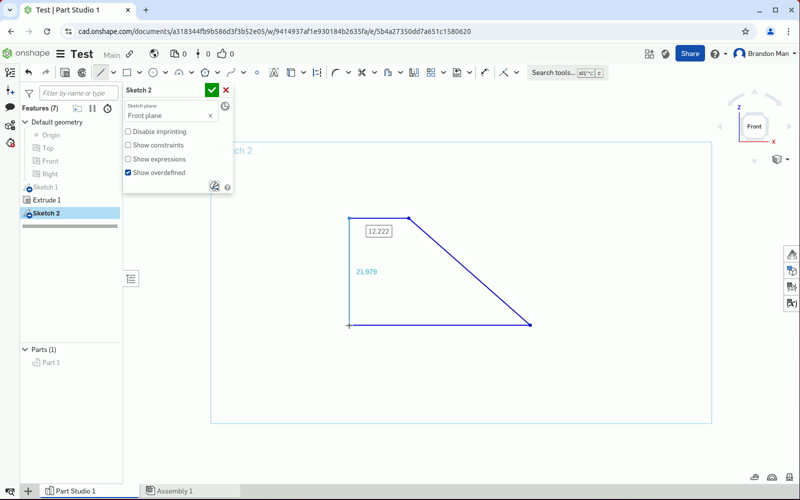
key(esc)
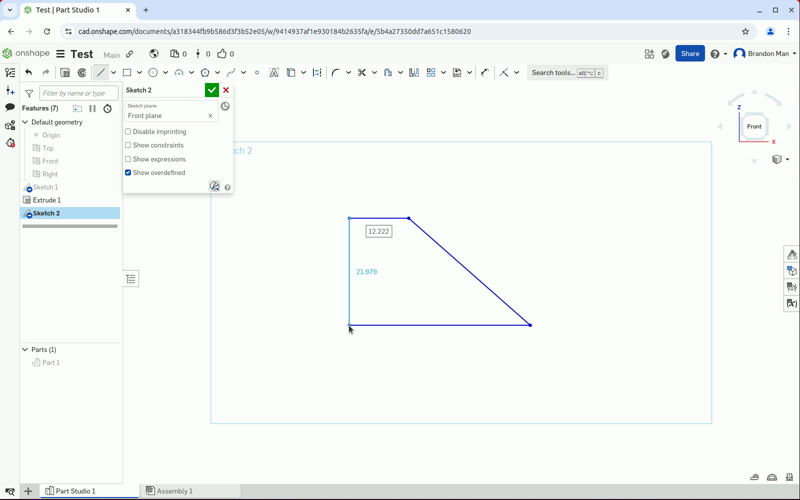
mouse_move(417, 287)
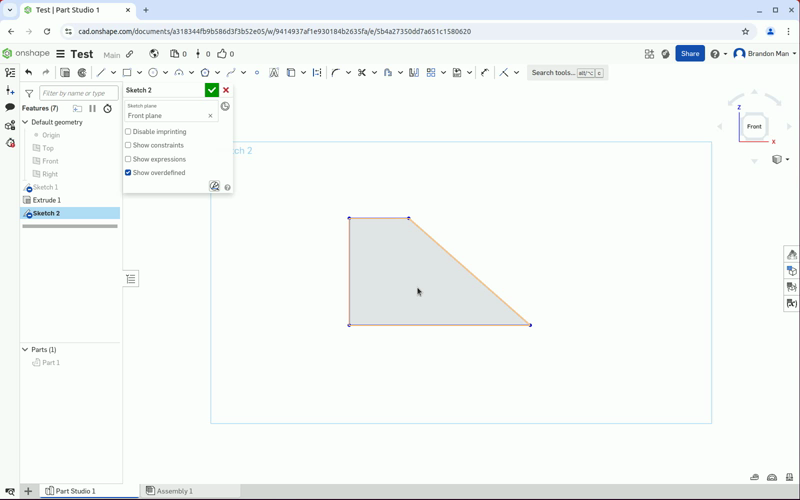
click(417, 287)
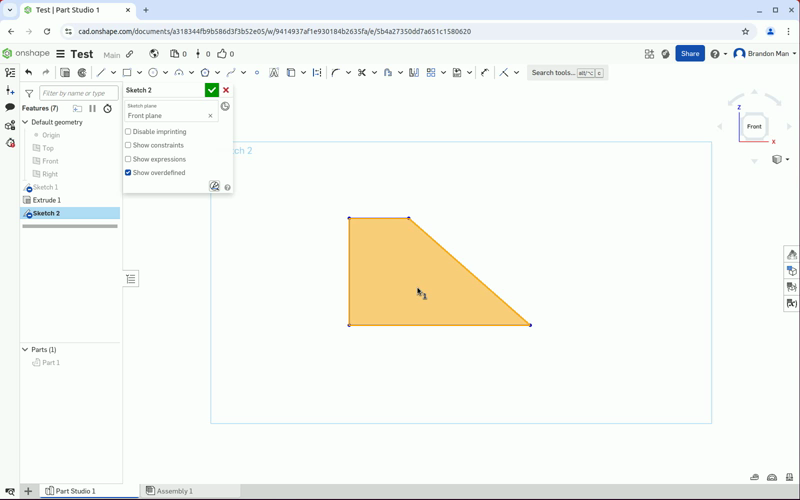
mouse_move(73, 352)
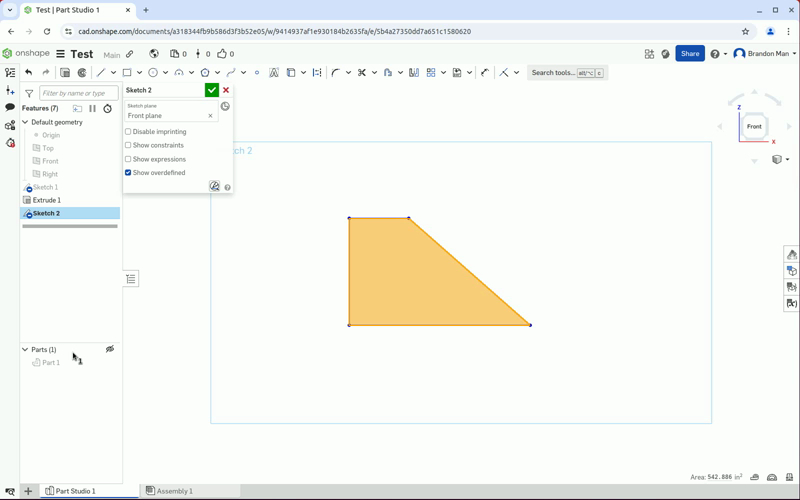
key(shift+y)
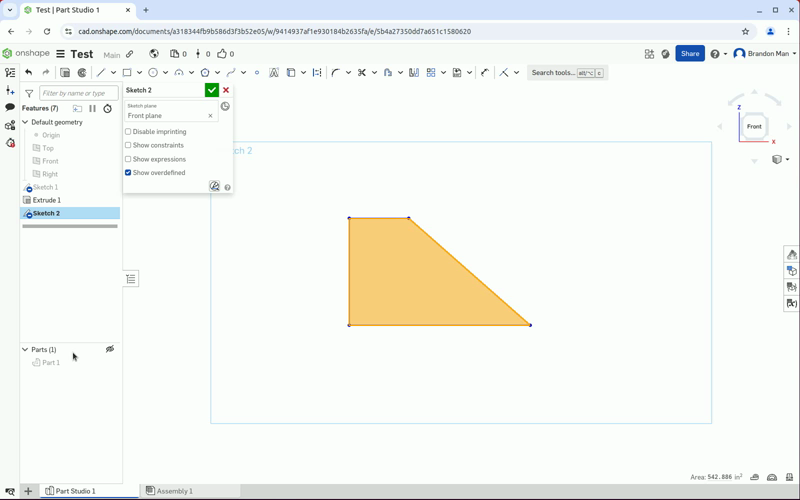
key(shift+e)
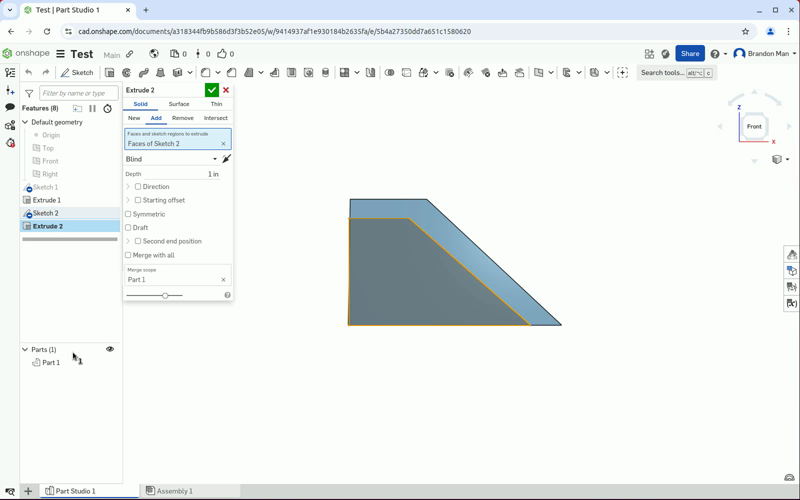
mouse_move(143, 106)
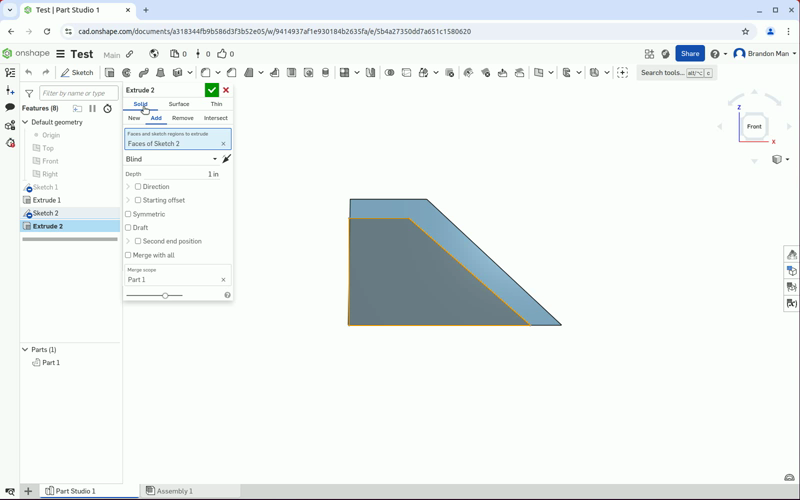
click(143, 106)
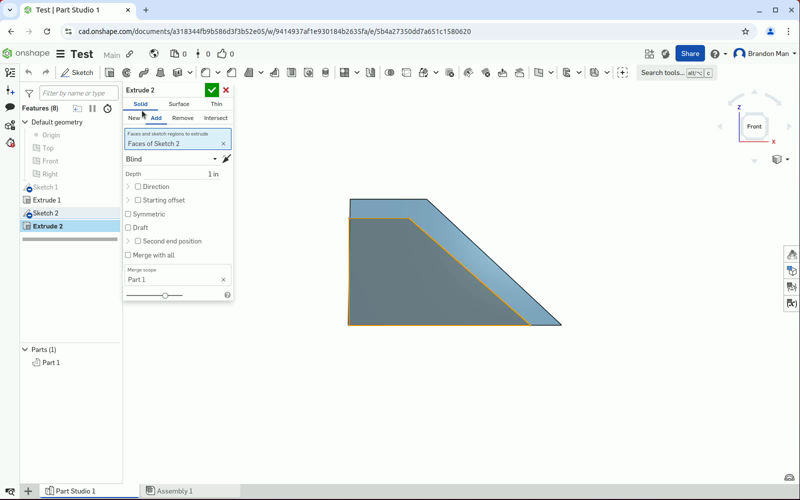
mouse_move(137, 120)
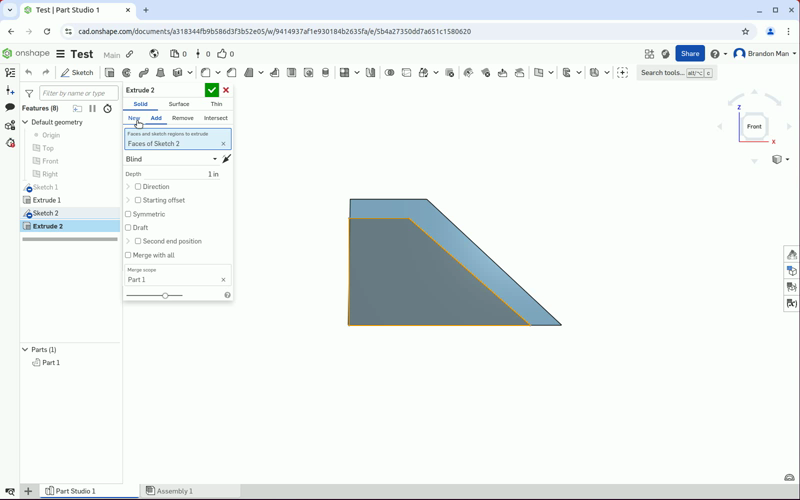
click(137, 120)
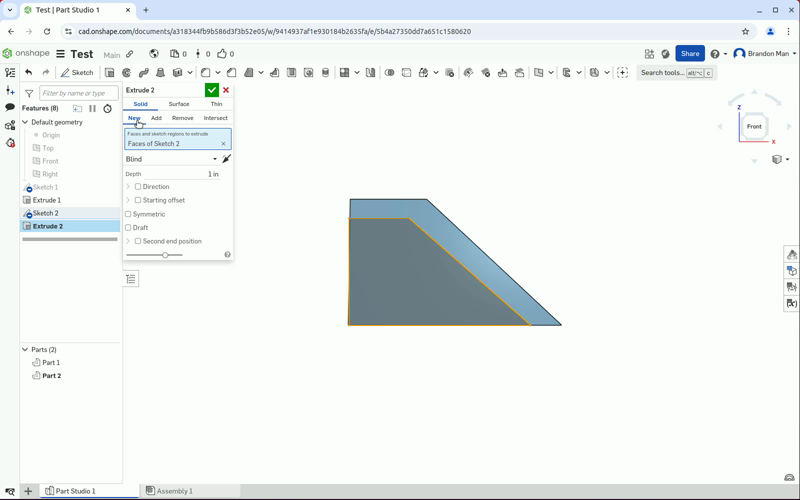
key(tab, 4)
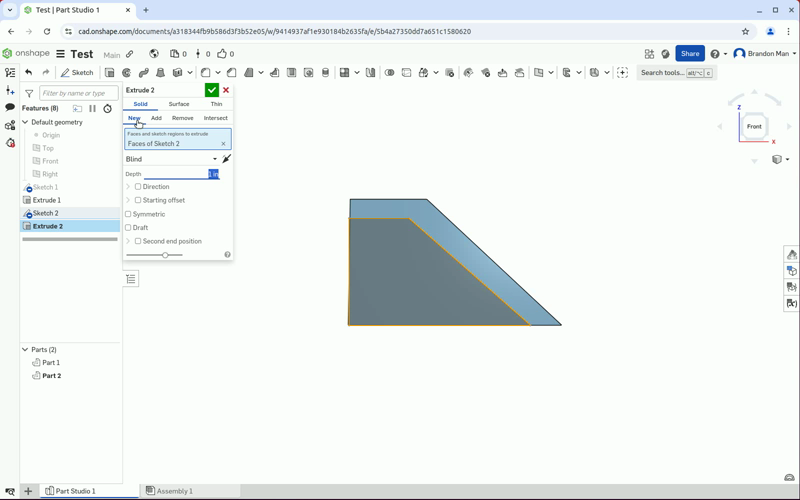
text(19.498)
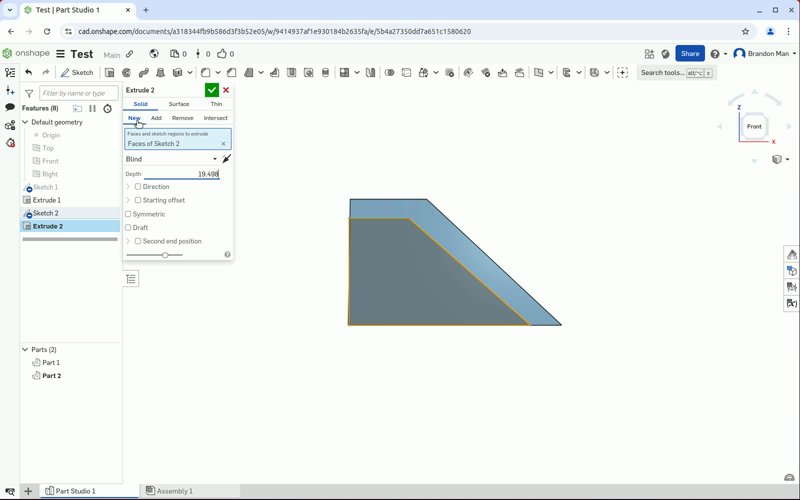
key(enter)
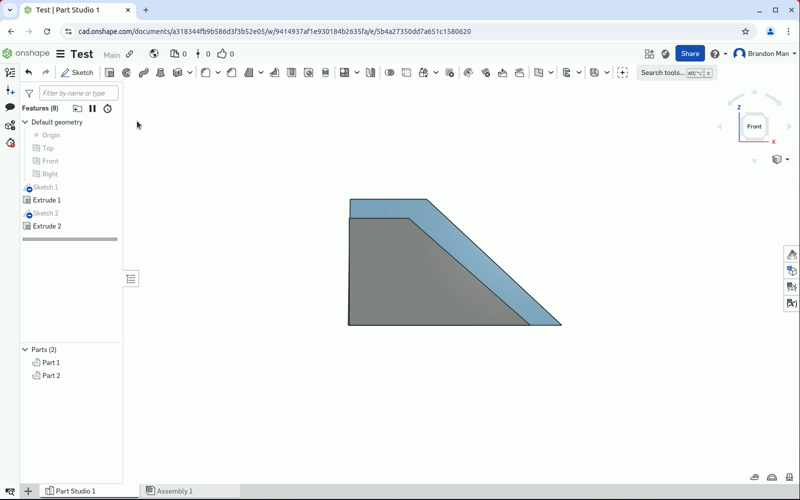
key(shift+h)
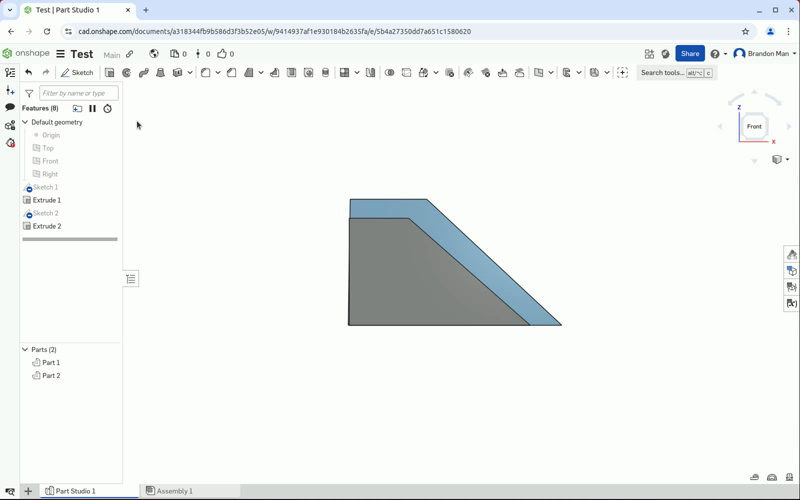
key(shift+h)
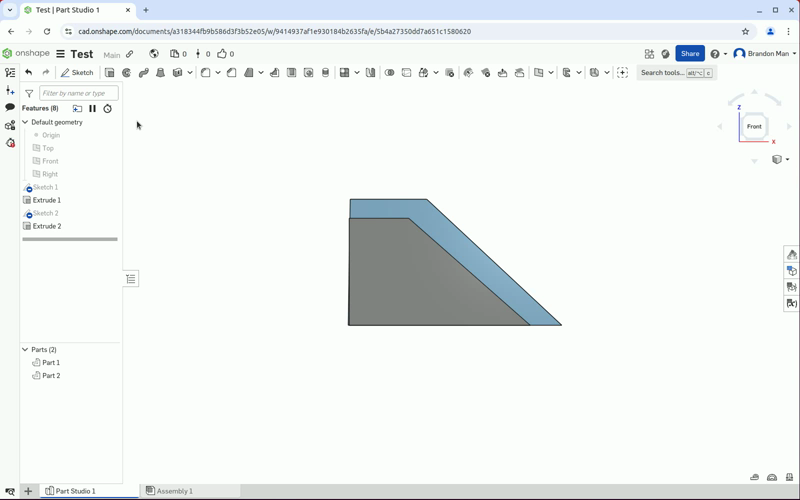
mouse_move(73, 189)
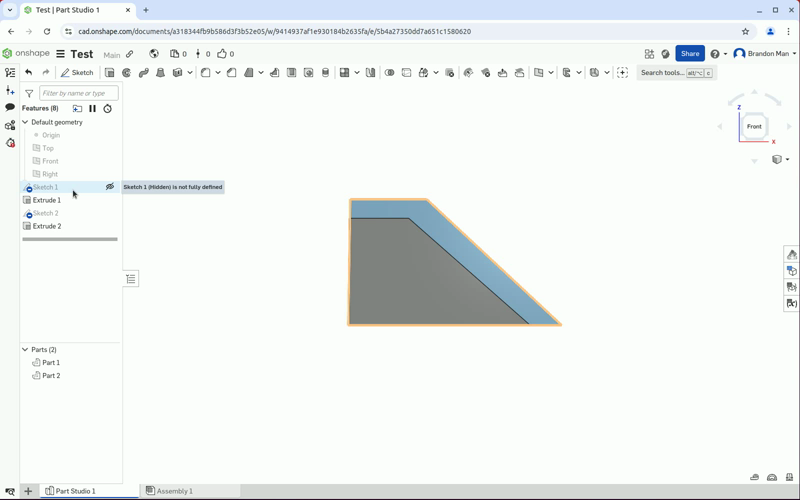
click(73, 189)
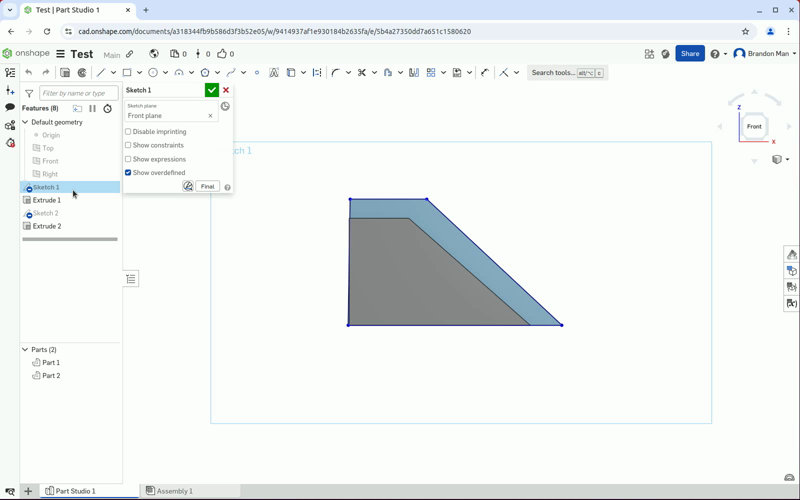
mouse_move(229, 92)
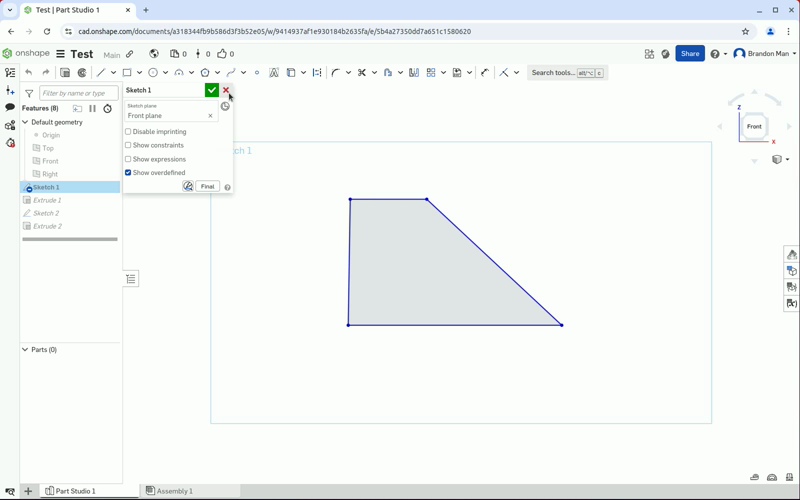
click(229, 92)
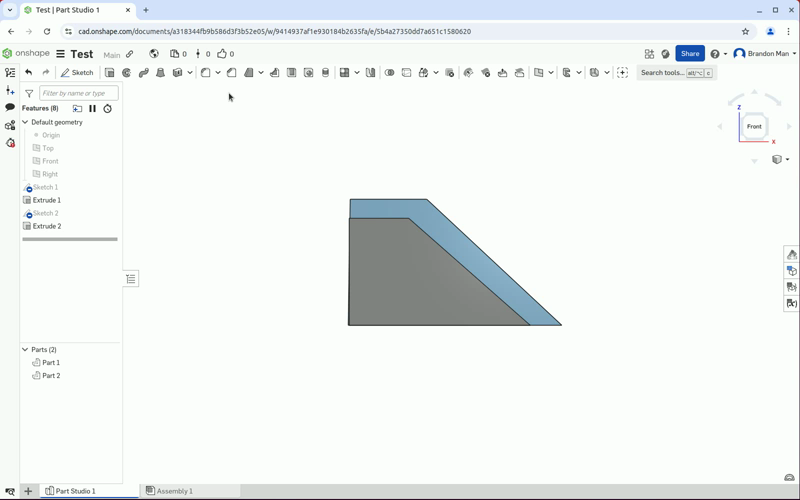
mouse_move(73, 352)
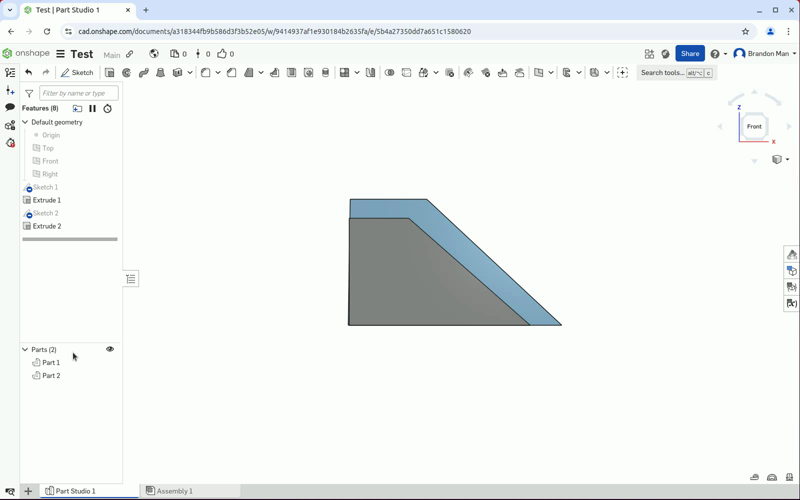
key(y)
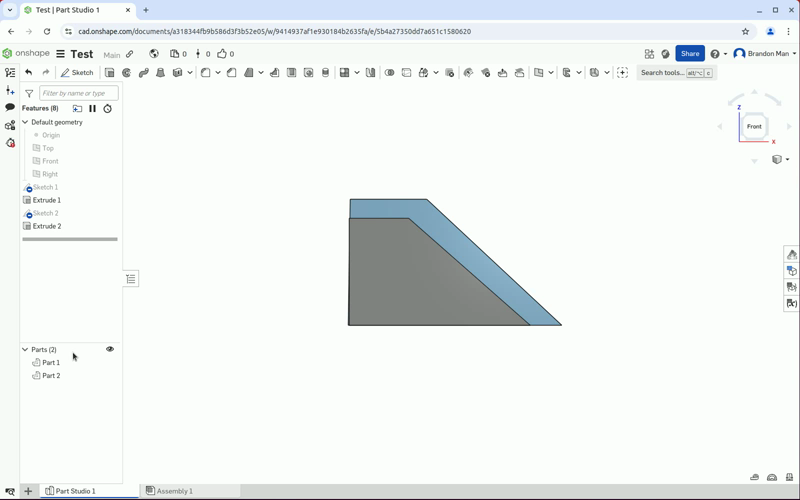
key(shift+p)
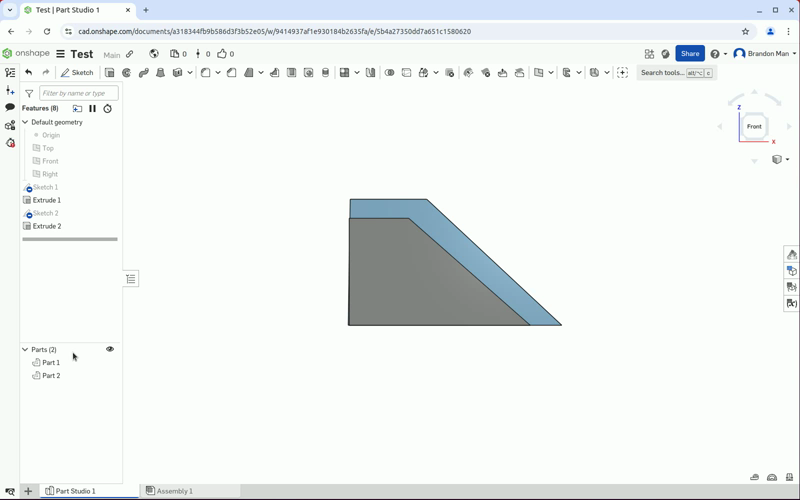
key(space)
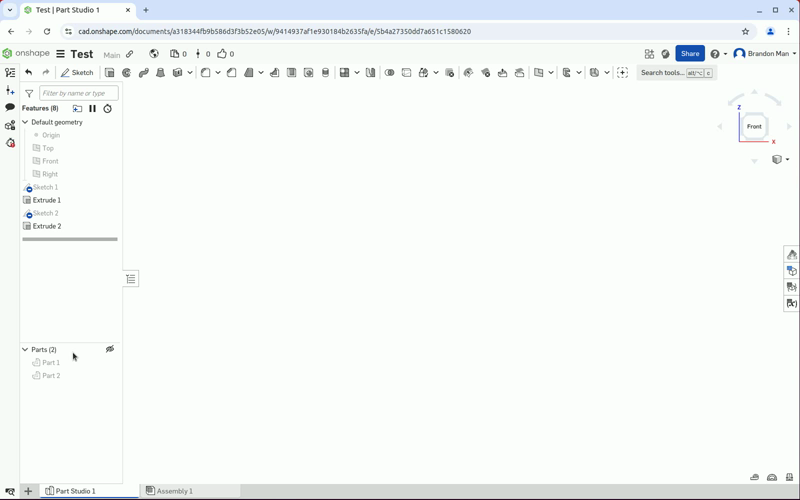
key_down(shift)
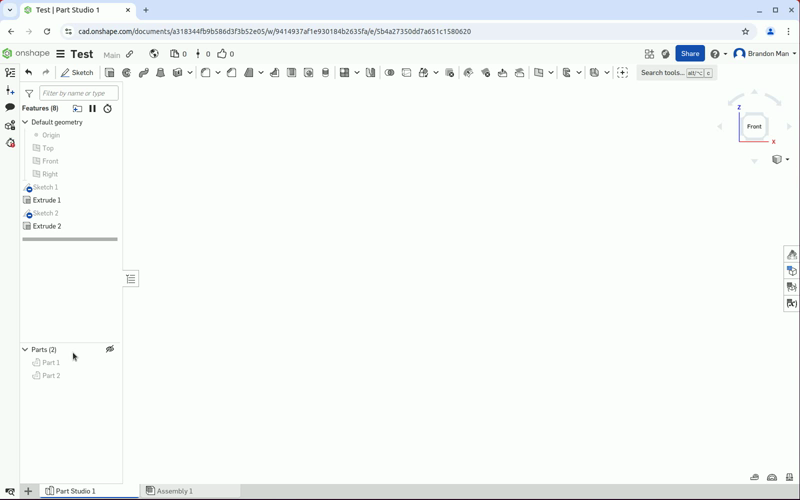
key(left)
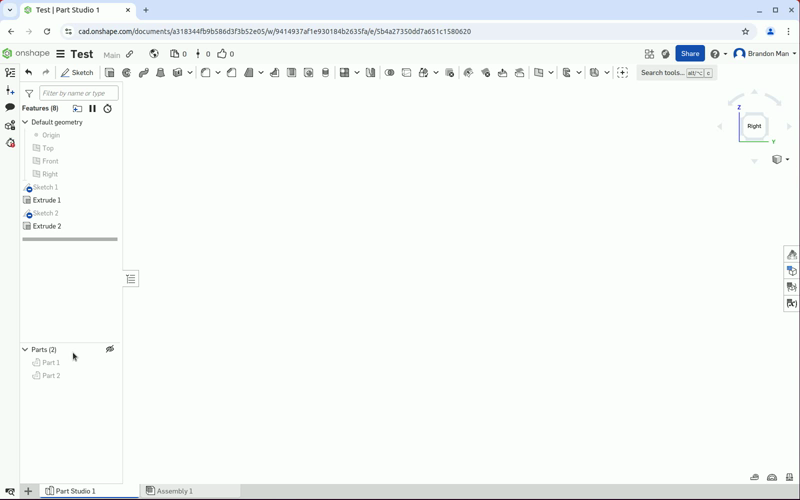
key_up(shift)
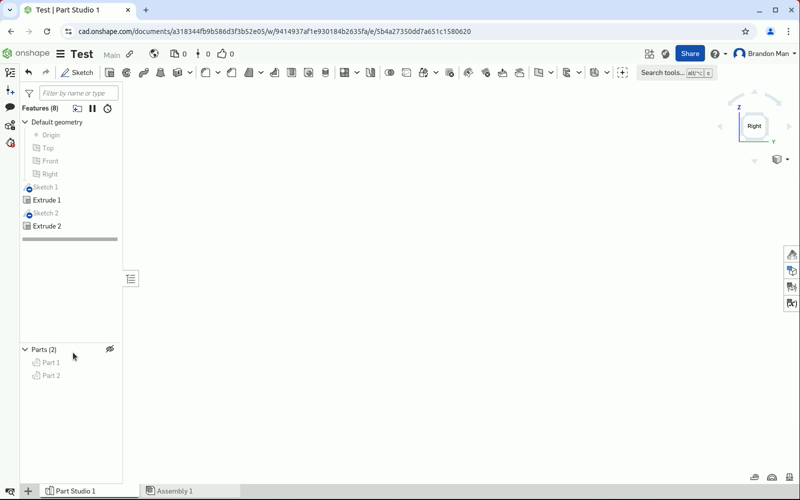
mouse_move(73, 352)
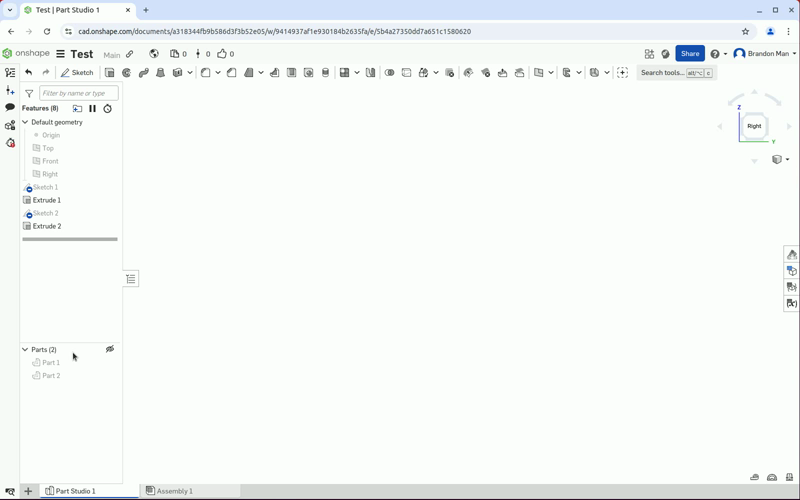
key(shift+y)
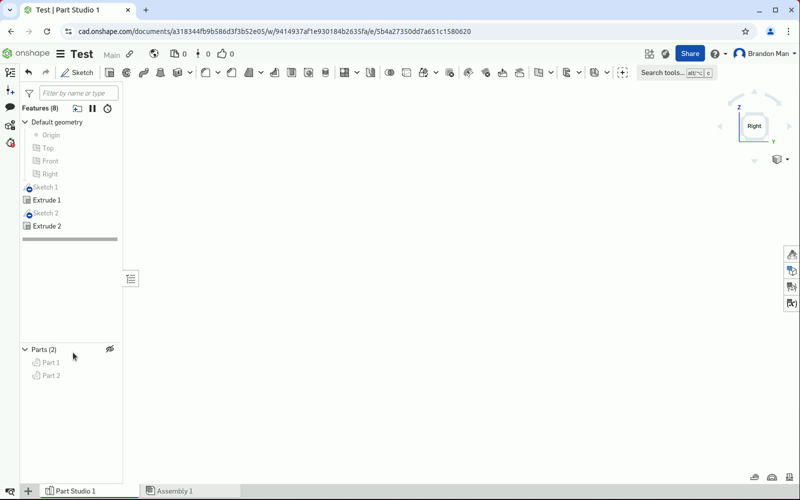
key(shift+s)
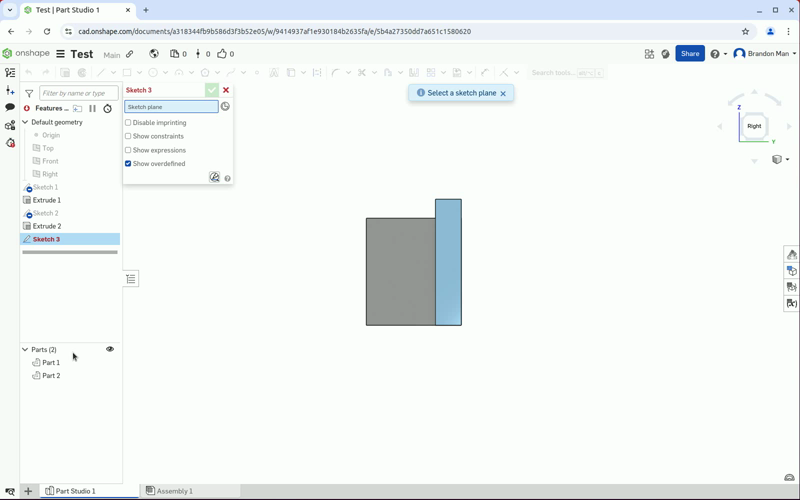
mouse_move(73, 176)
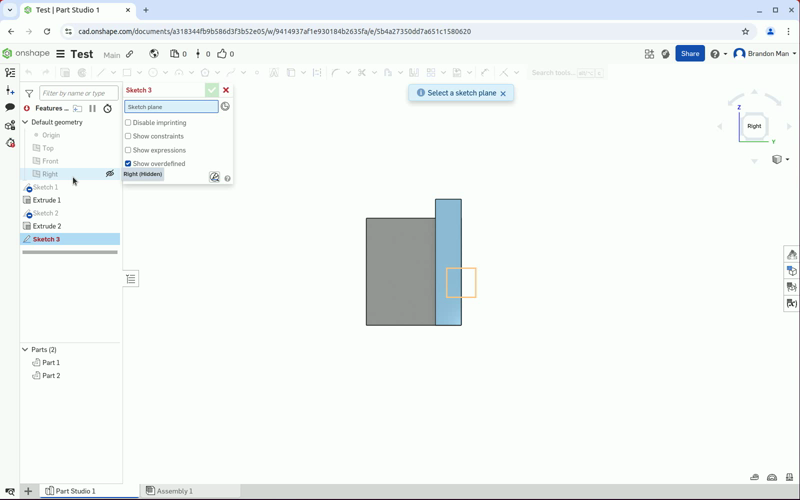
click(73, 176)
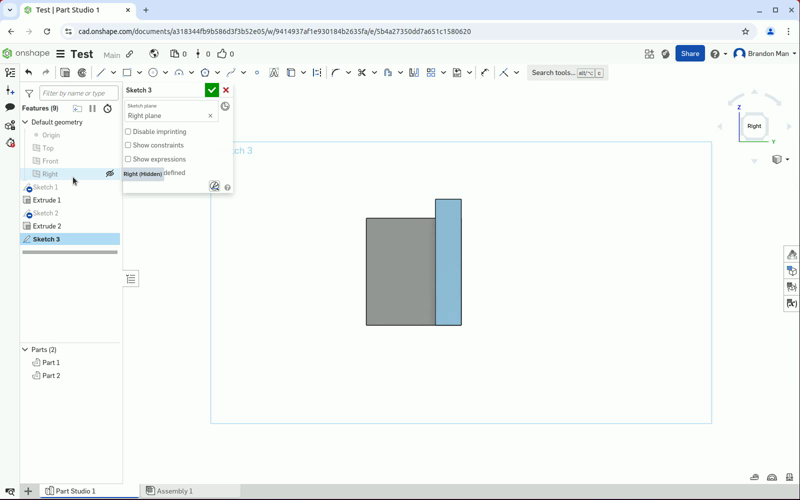
mouse_move(73, 352)
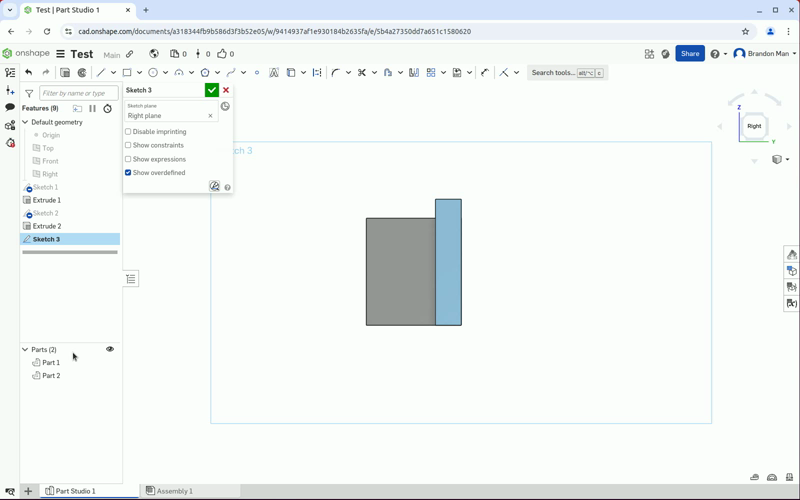
key(y)
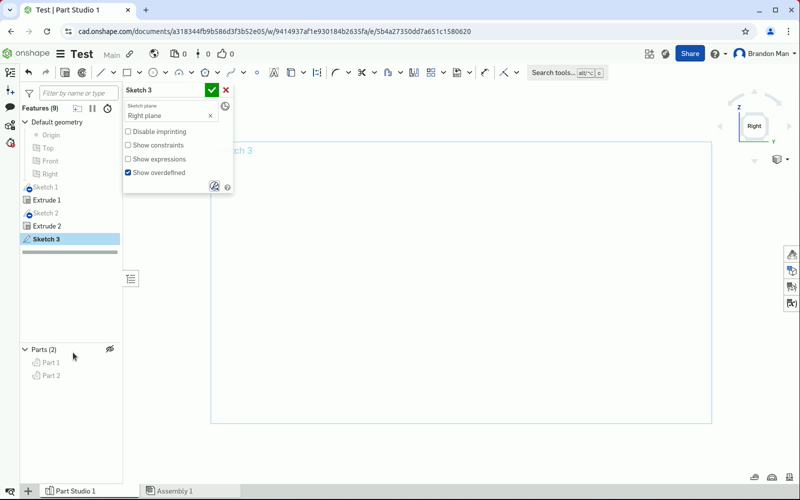
key(c)
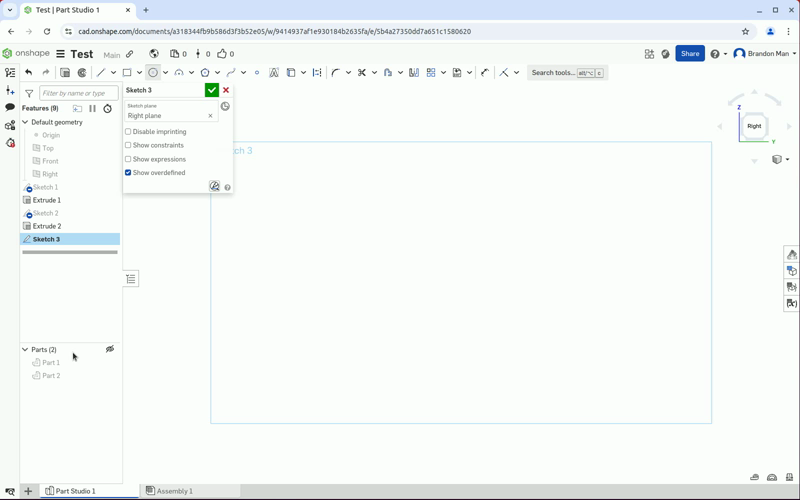
key_down(shift)
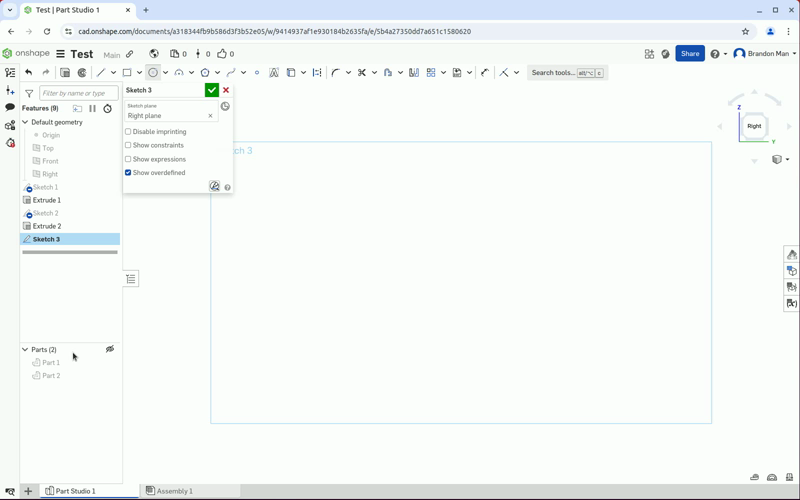
mouse_move(395, 258)
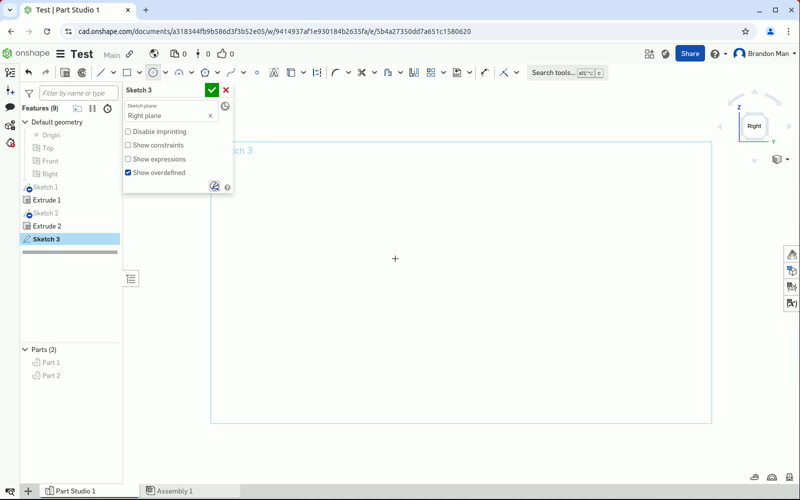
click(395, 258)
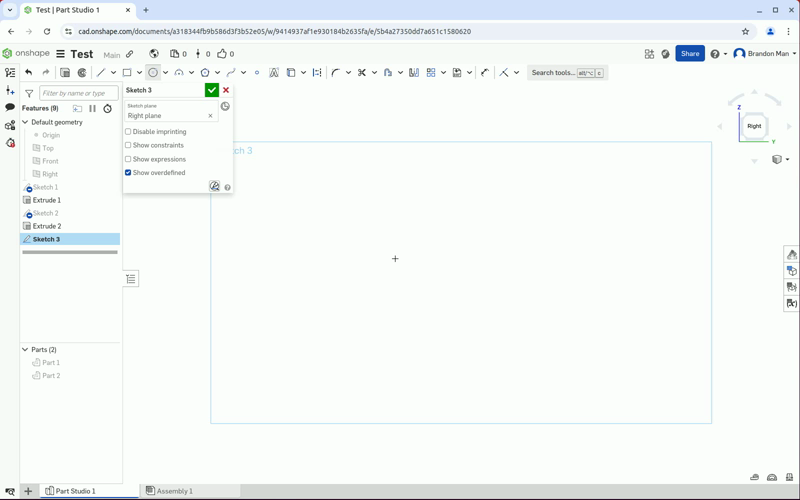
key_up(shift)
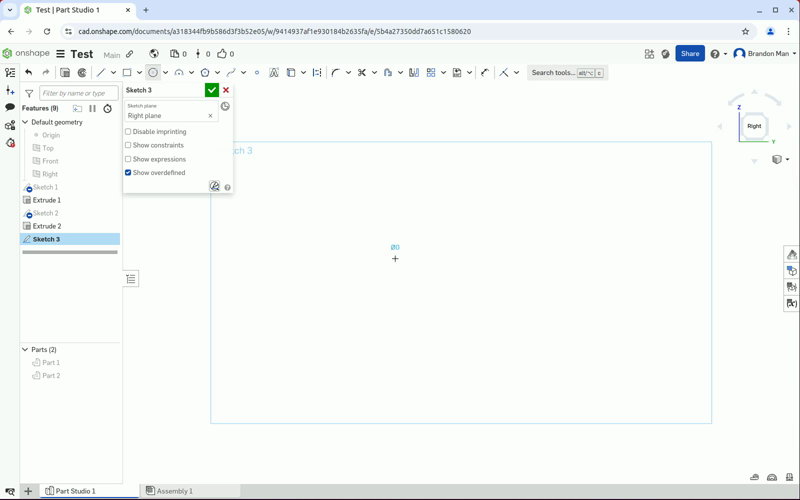
mouse_move(412, 258)
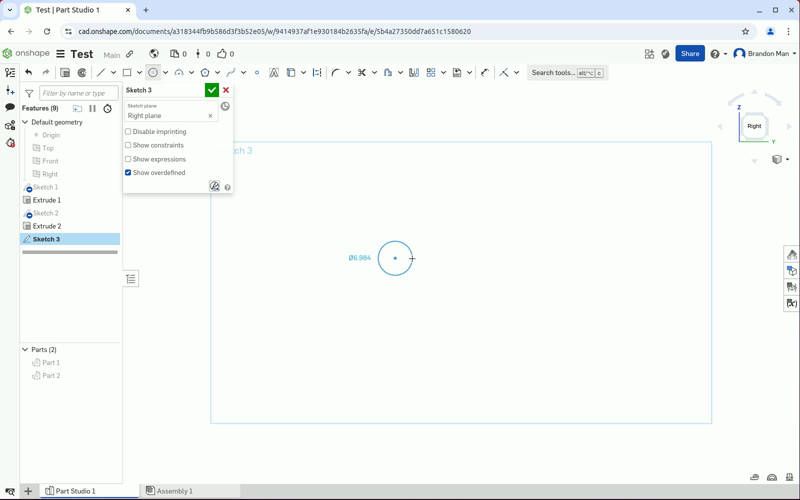
click(412, 258)
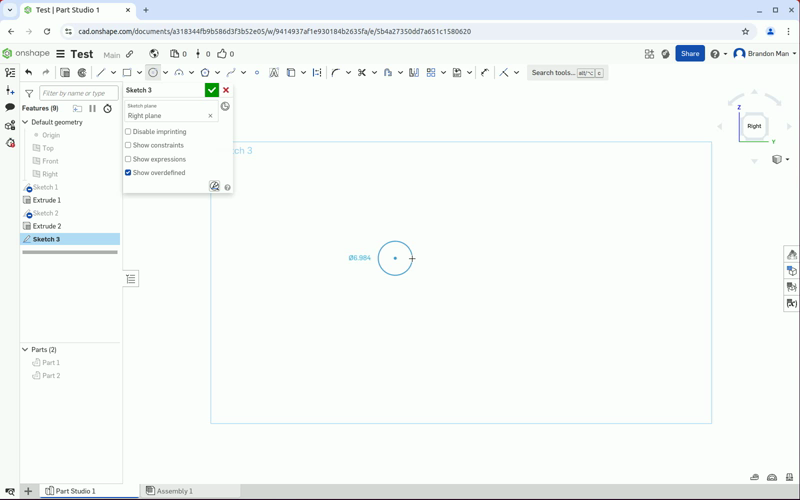
key(esc)
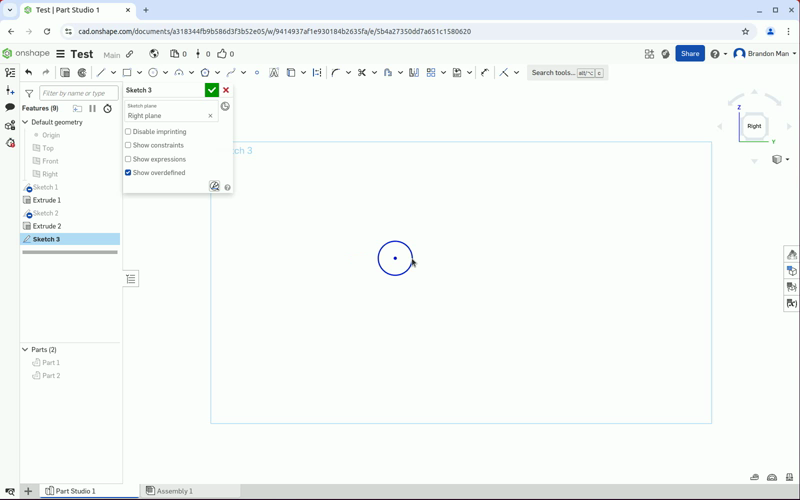
mouse_move(394, 261)
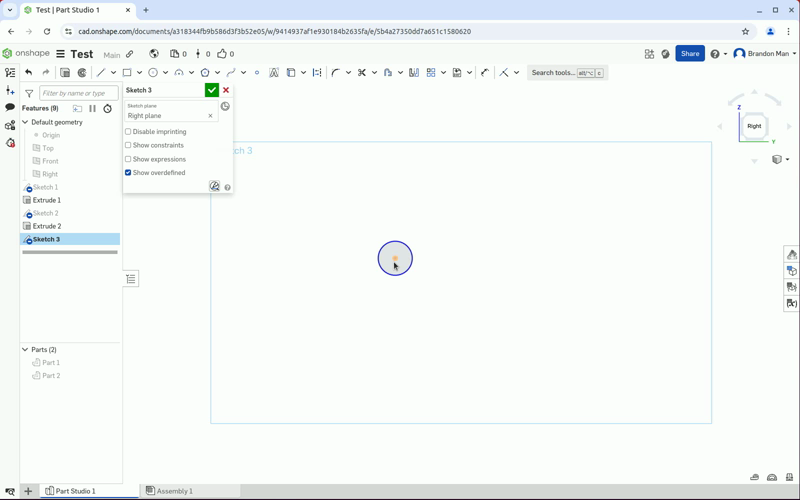
scroll(6)
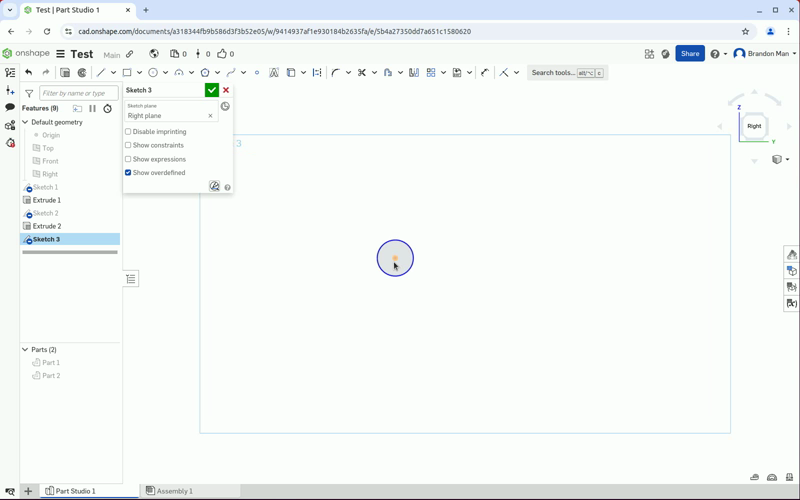
scroll(6)
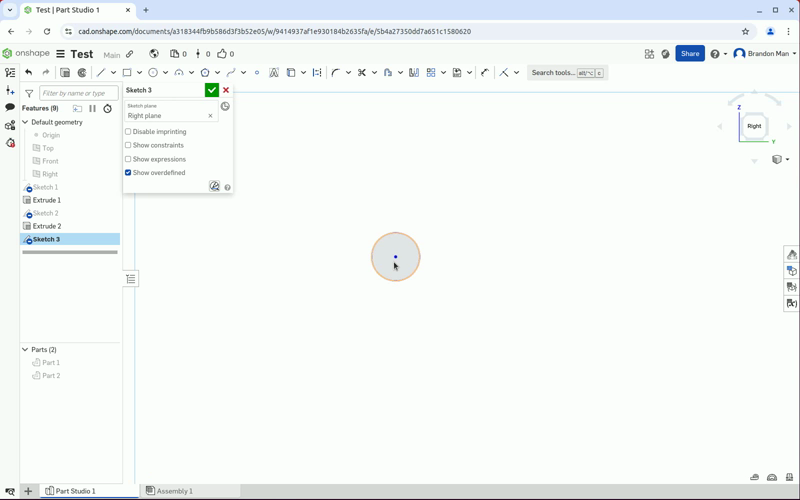
scroll(6)
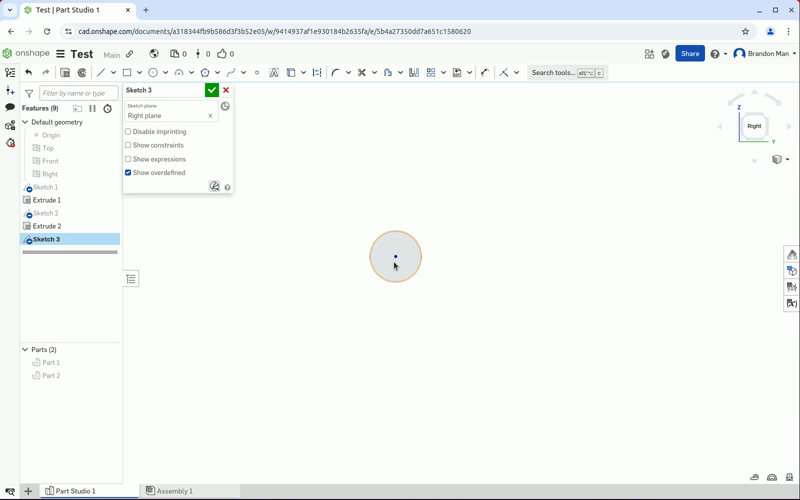
scroll(6)
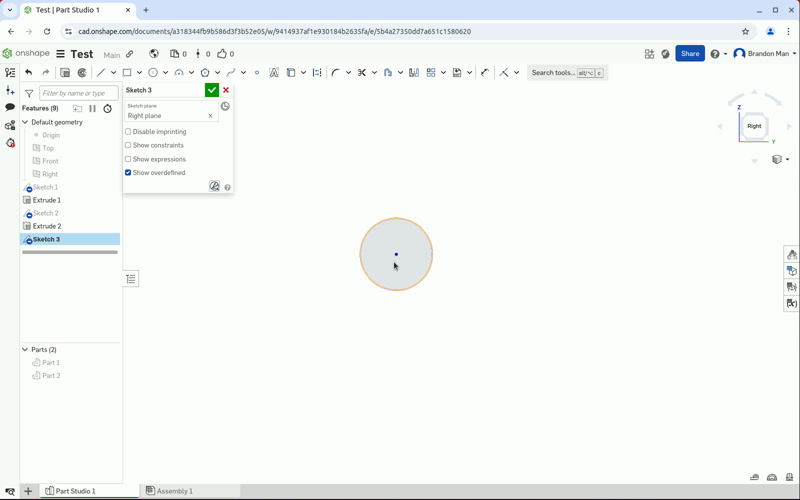
scroll(6)
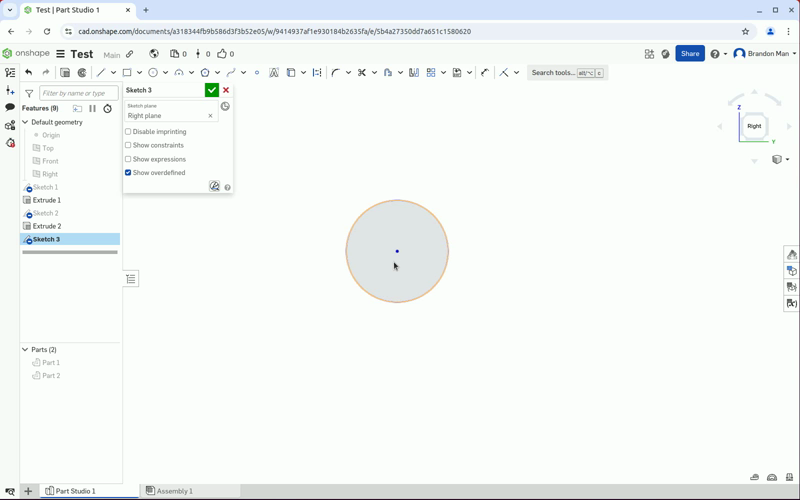
scroll(6)
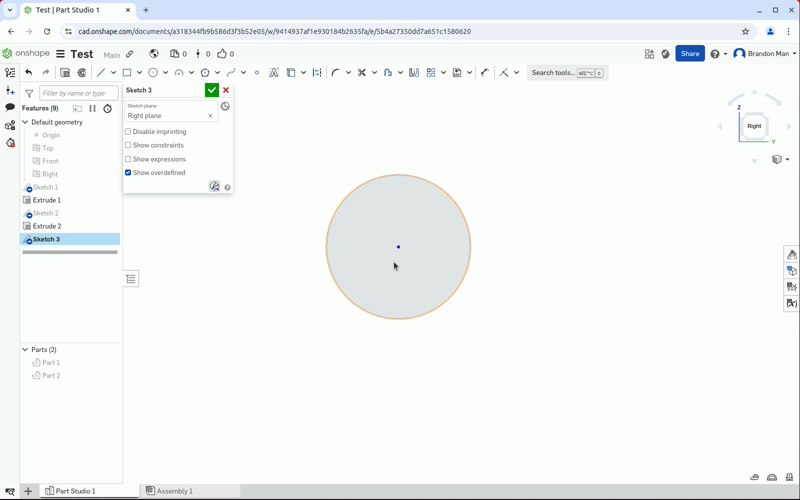
scroll(6)
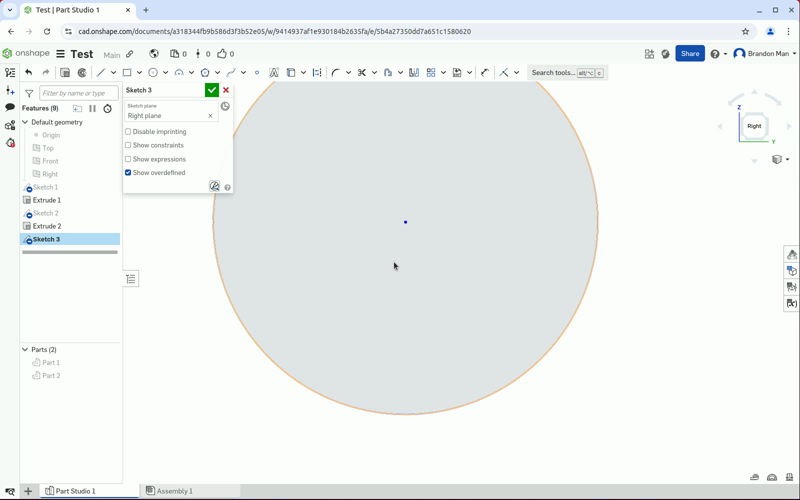
click(394, 261)
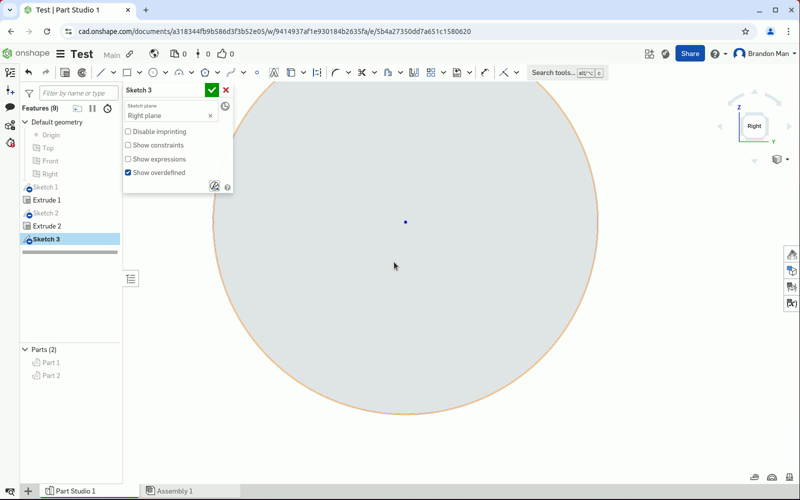
scroll(-6)
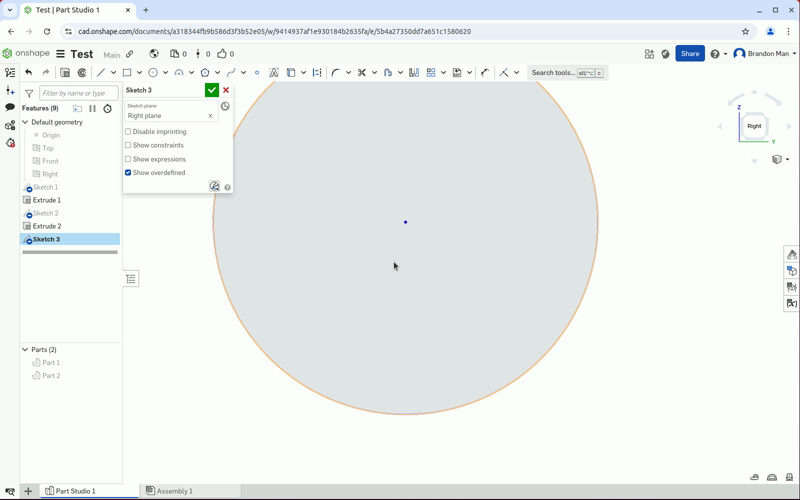
scroll(-6)
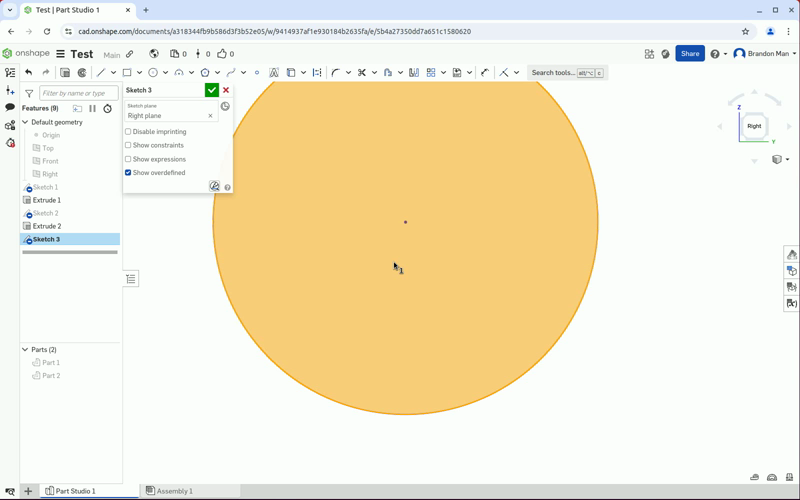
scroll(-6)
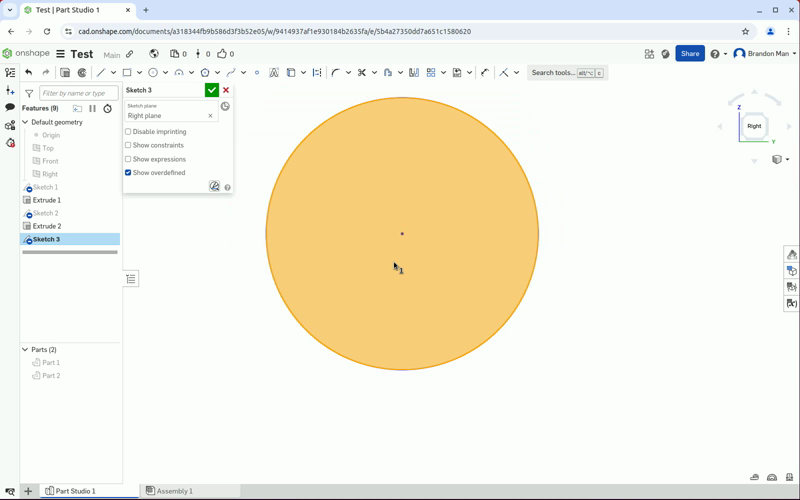
scroll(-6)
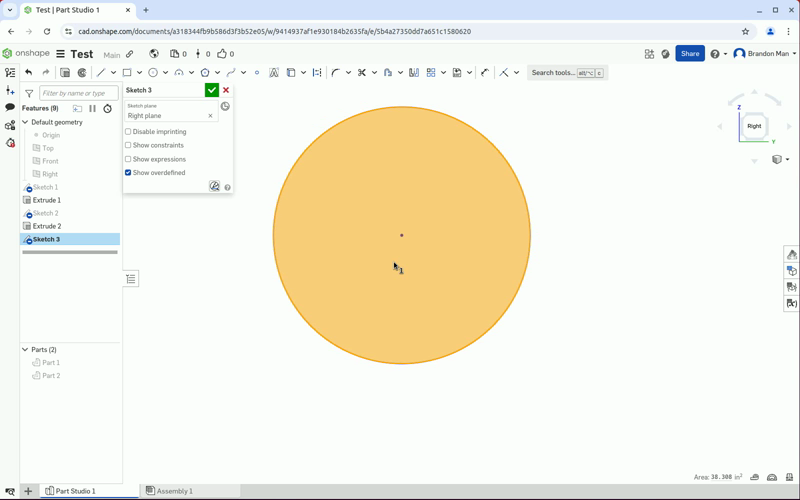
scroll(-6)
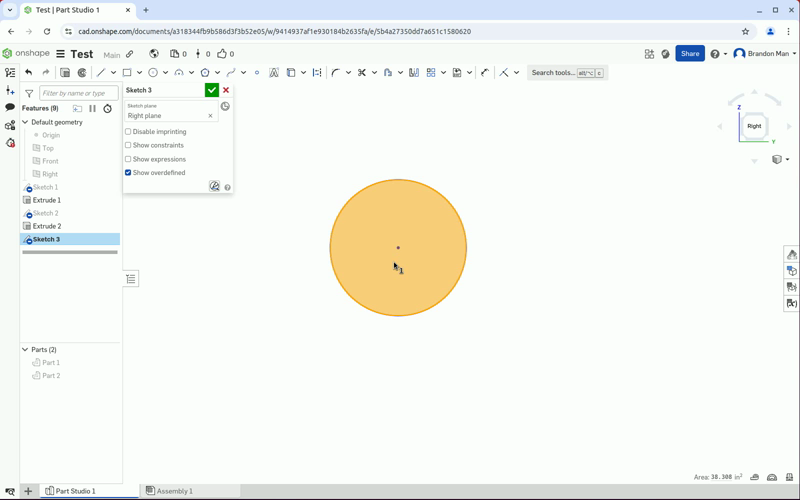
scroll(-6)
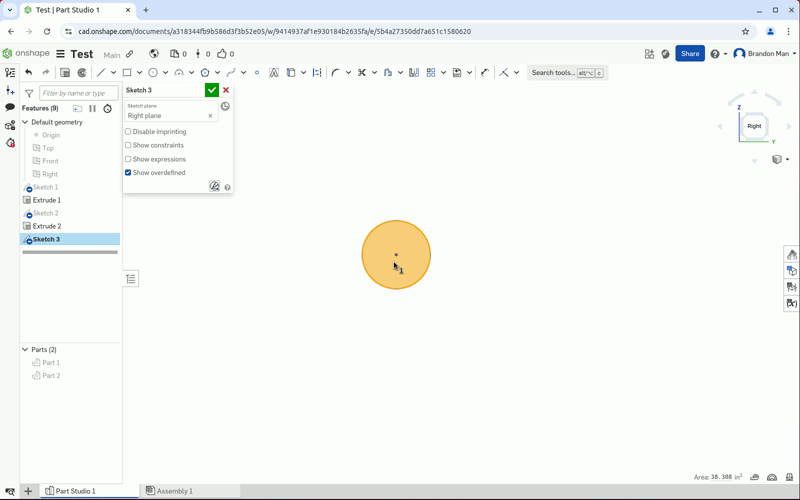
scroll(-6)
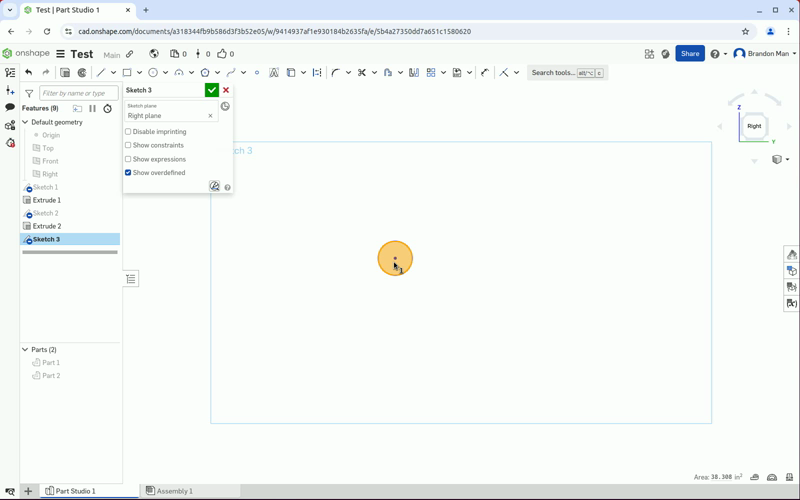
mouse_move(73, 352)
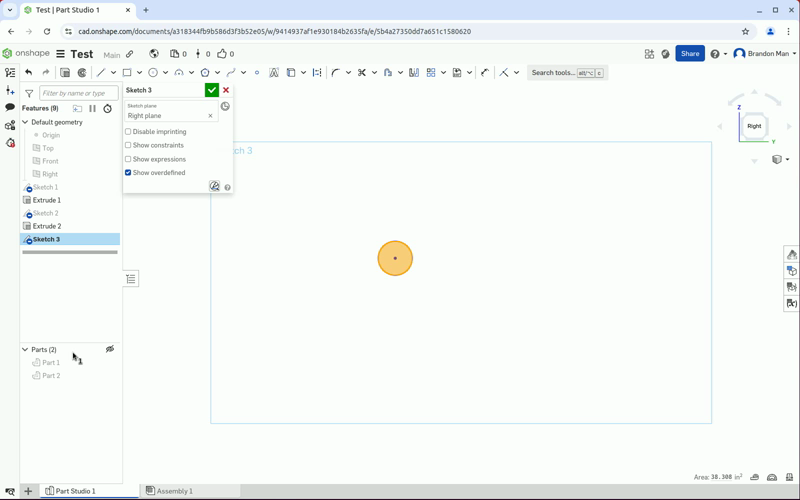
key(shift+y)
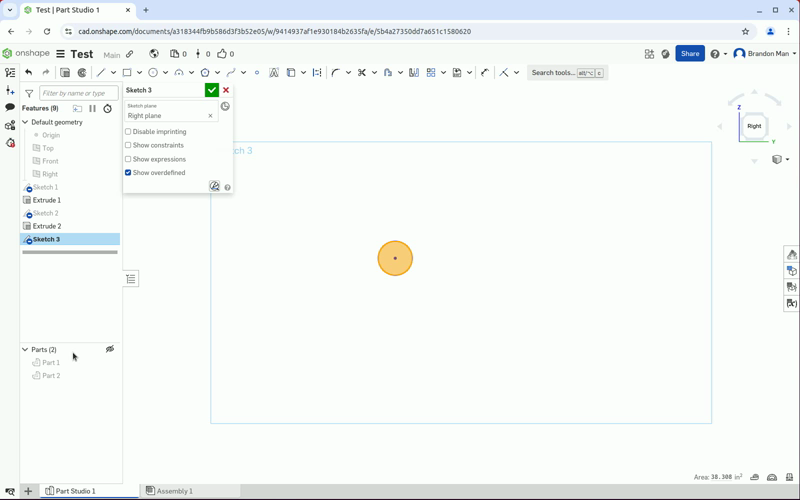
key(shift+e)
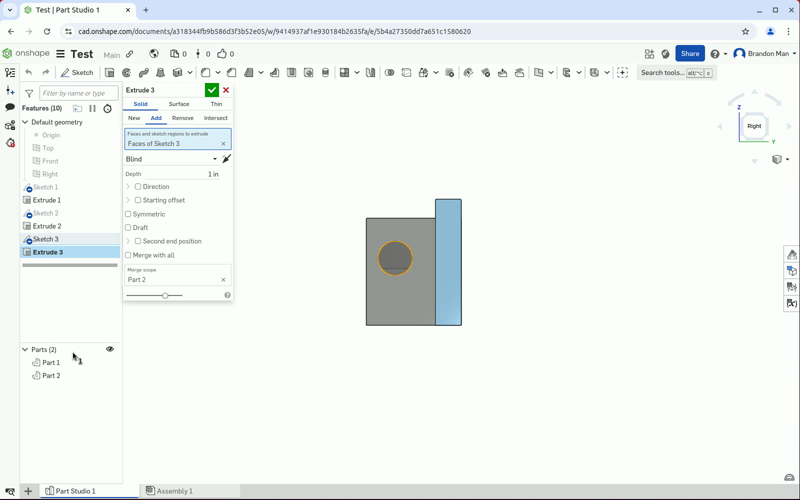
mouse_move(143, 106)
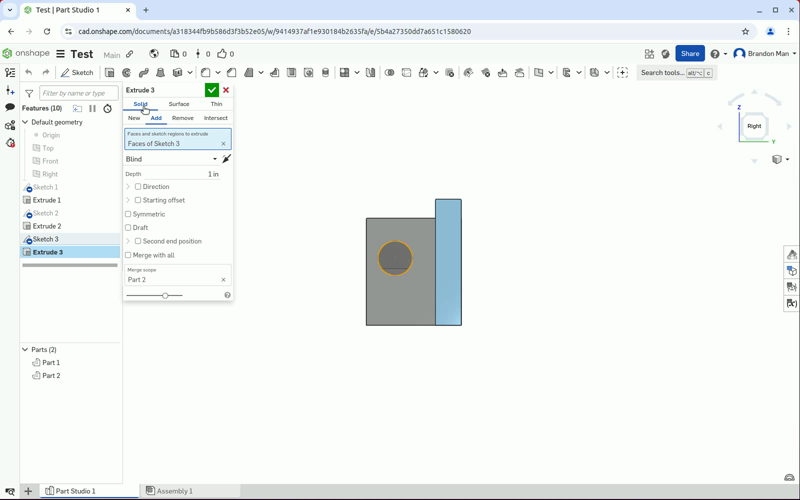
click(143, 106)
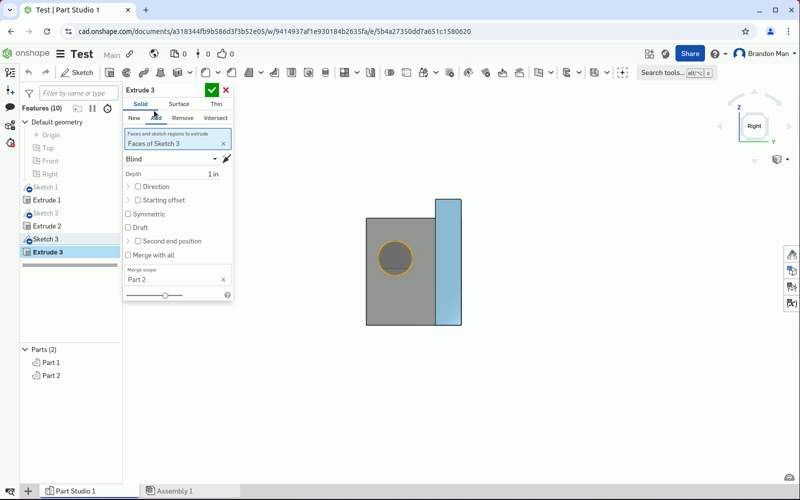
mouse_move(186, 120)
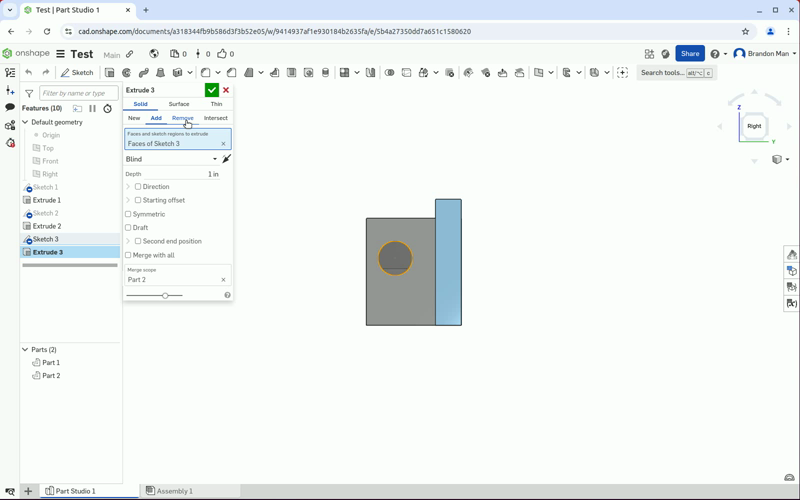
click(186, 120)
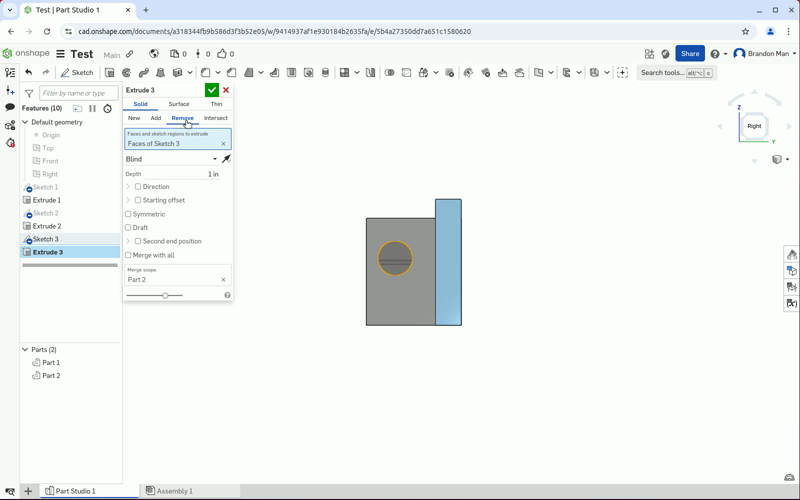
key(tab, 4)
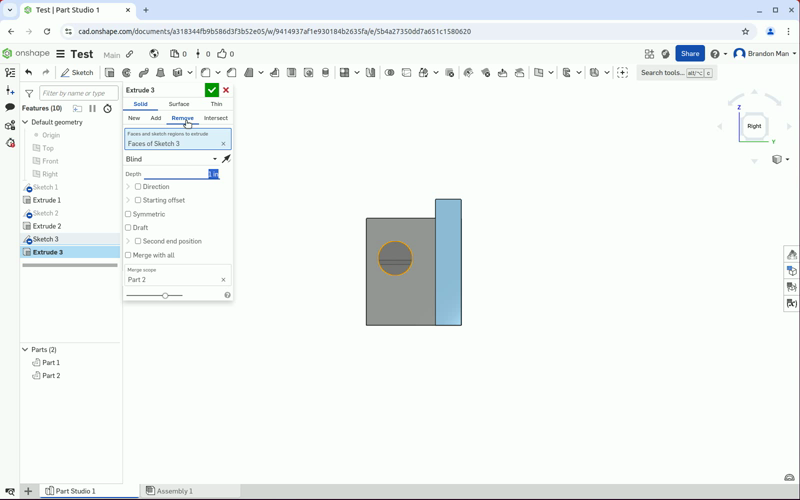
text(12.998)
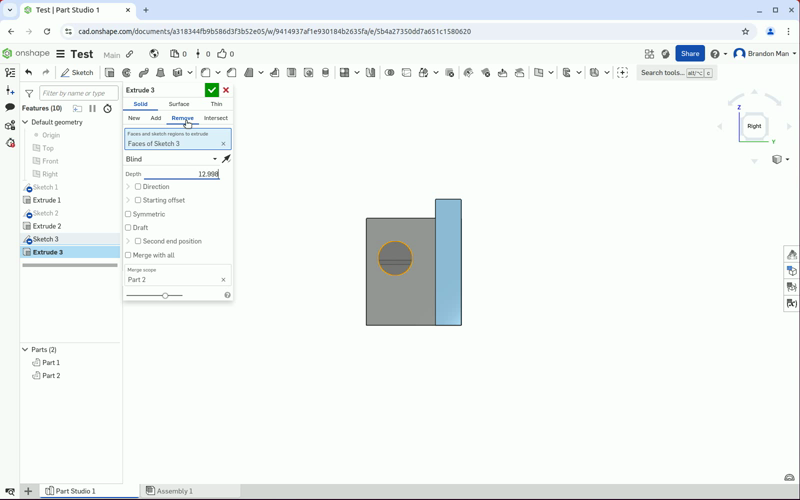
key(tab, 6)
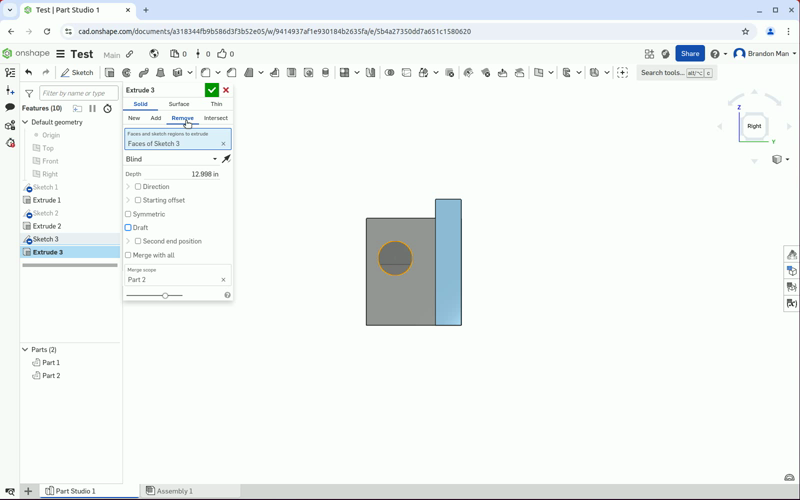
key(space)
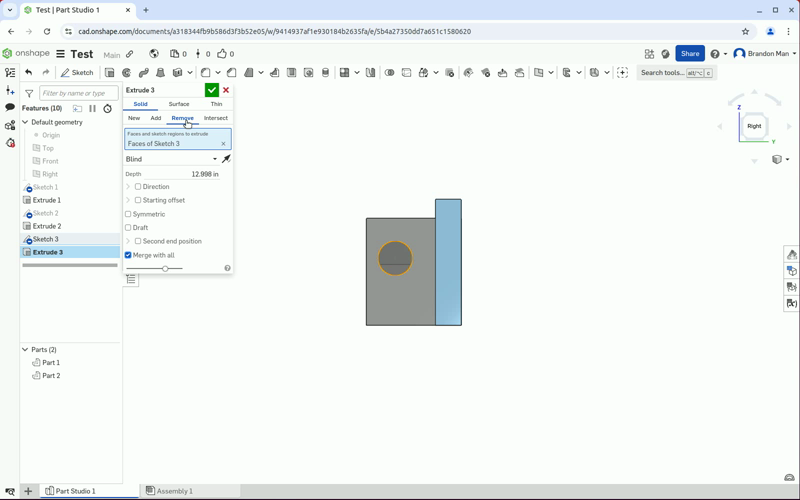
key(enter)
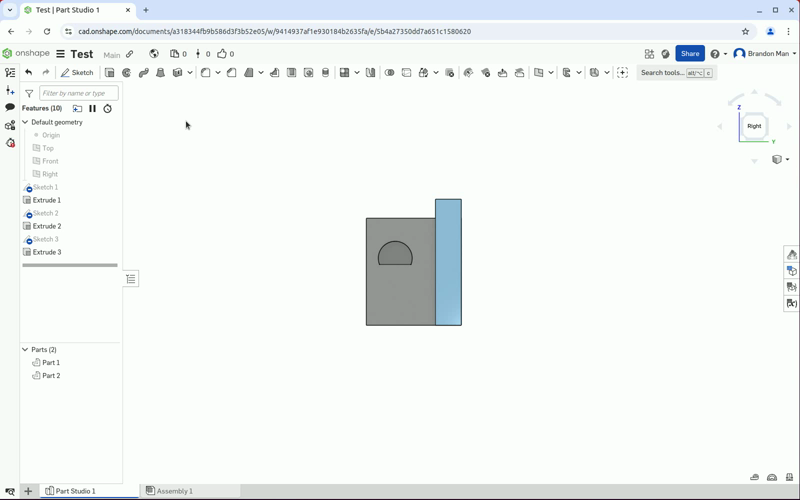
key(shift+h)
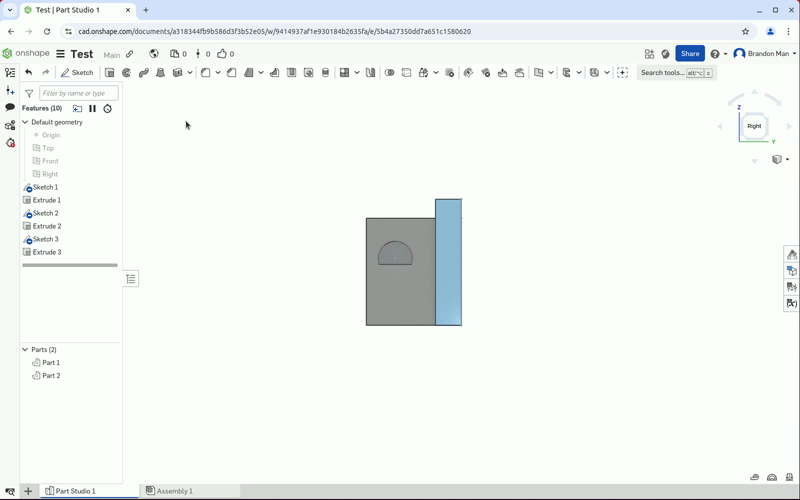
key(shift+h)
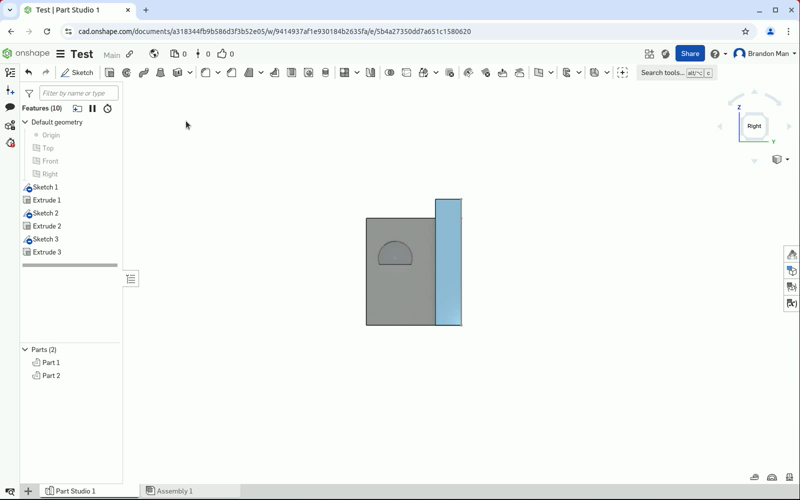
key(shift+7)
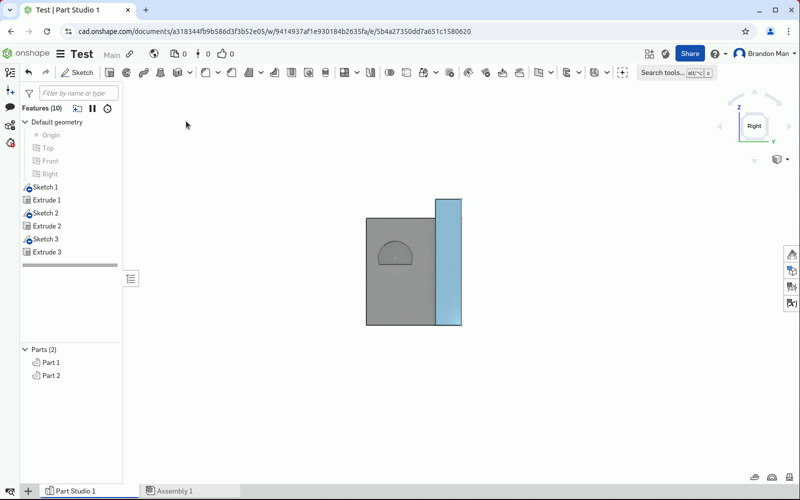
key(right, 2)
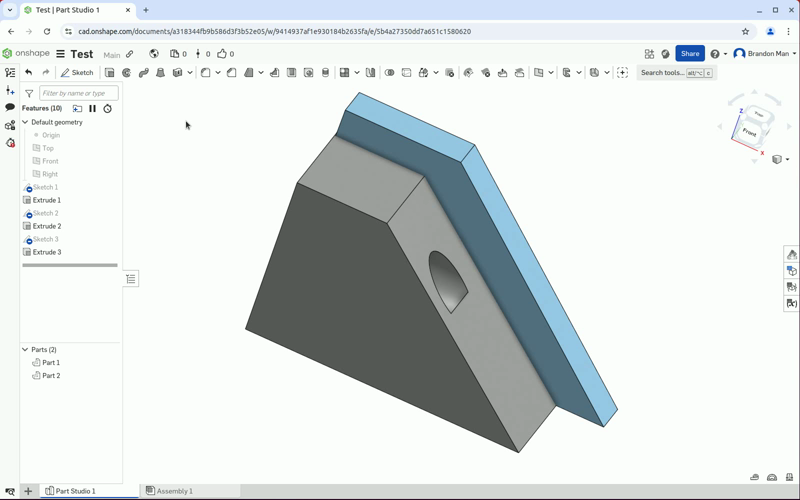
key(down, 2)
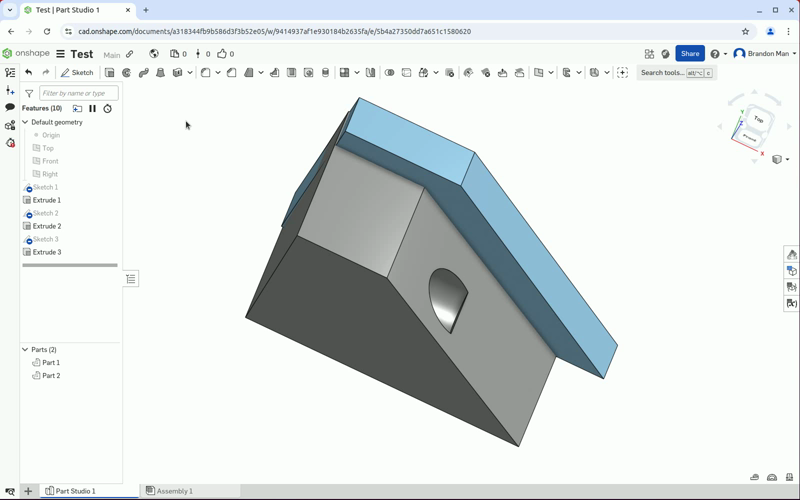
key(up, 2)
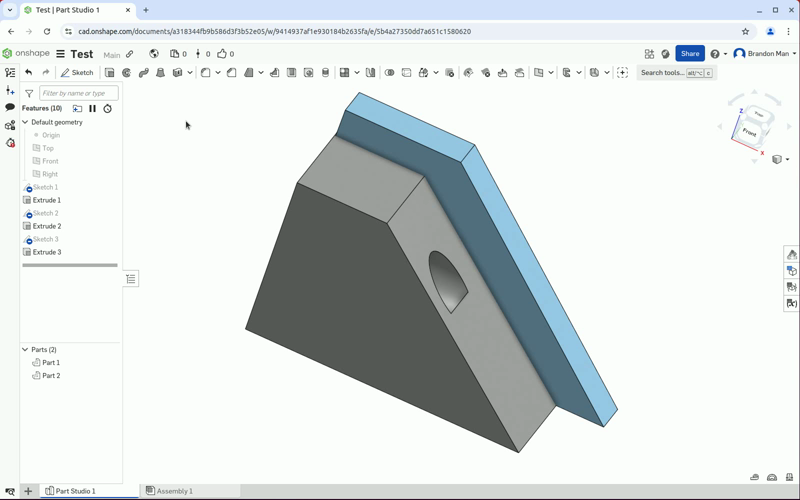
key(left, 2)
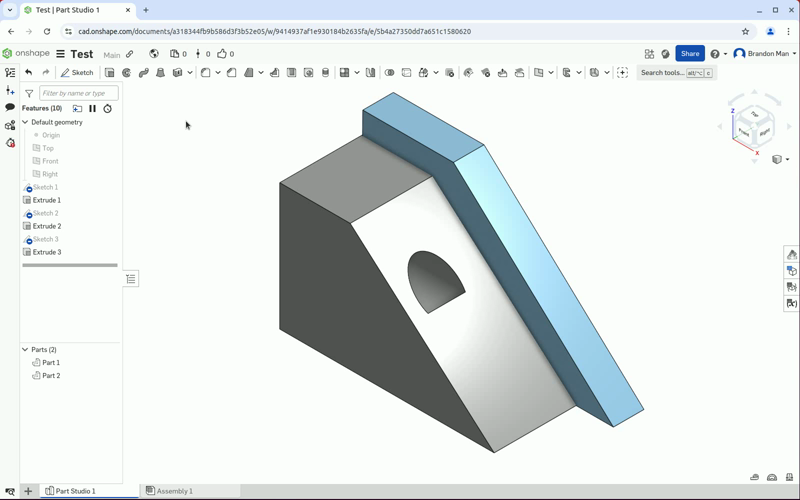
mouse_move(73, 189)
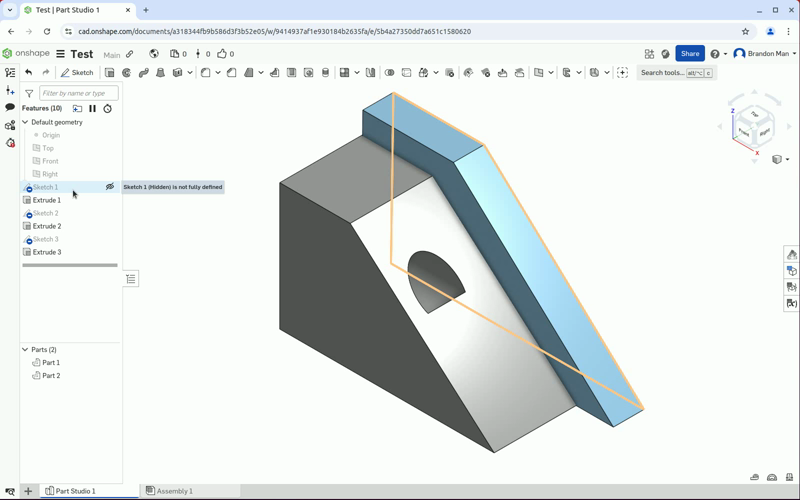
click(73, 189)